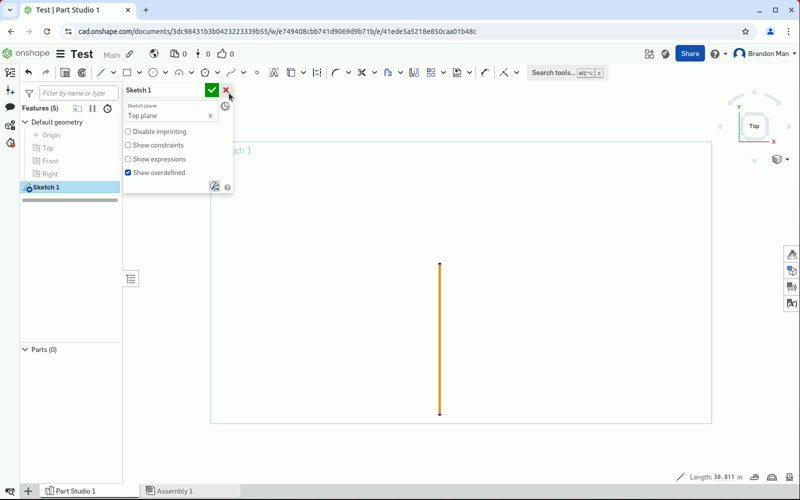
key(shift+h)
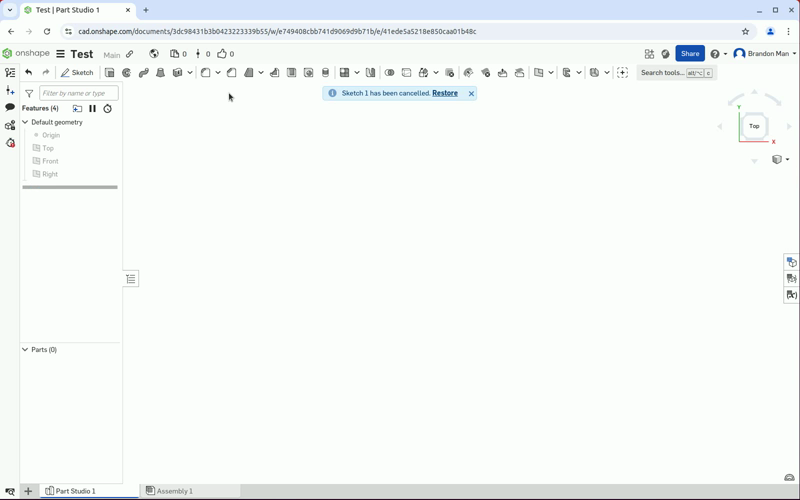
mouse_move(73, 352)
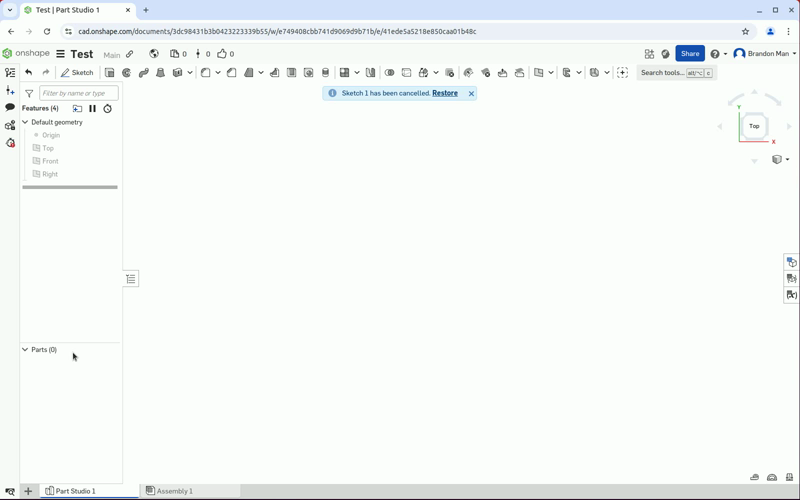
key(y)
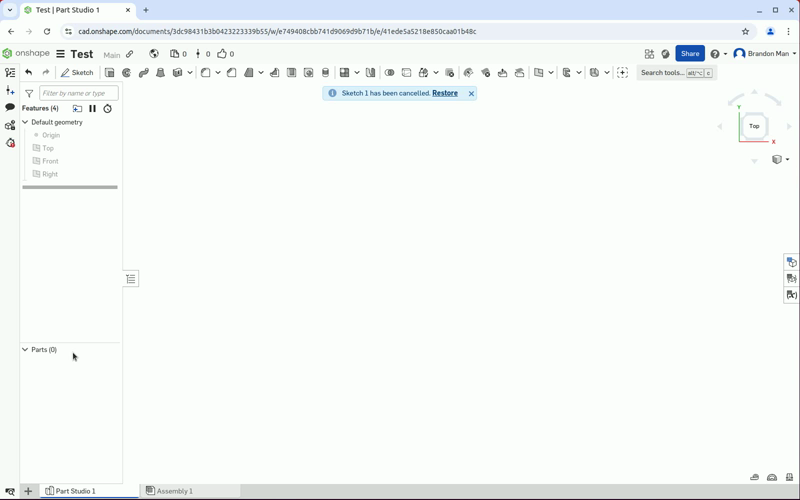
key(shift+p)
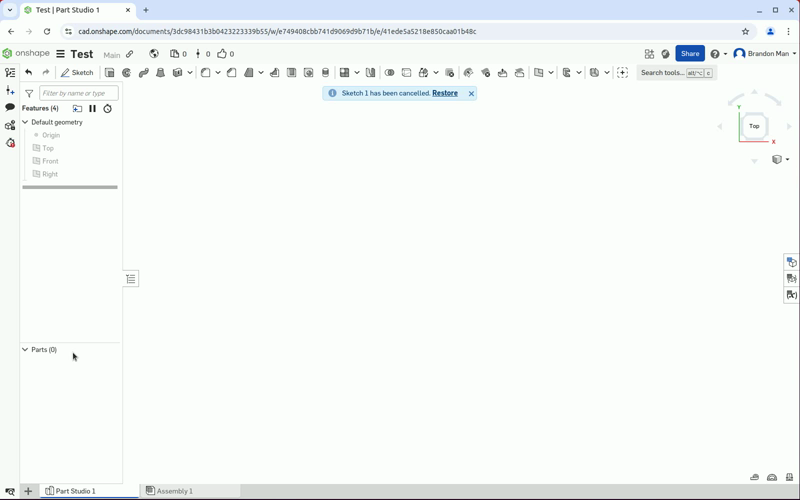
key(space)
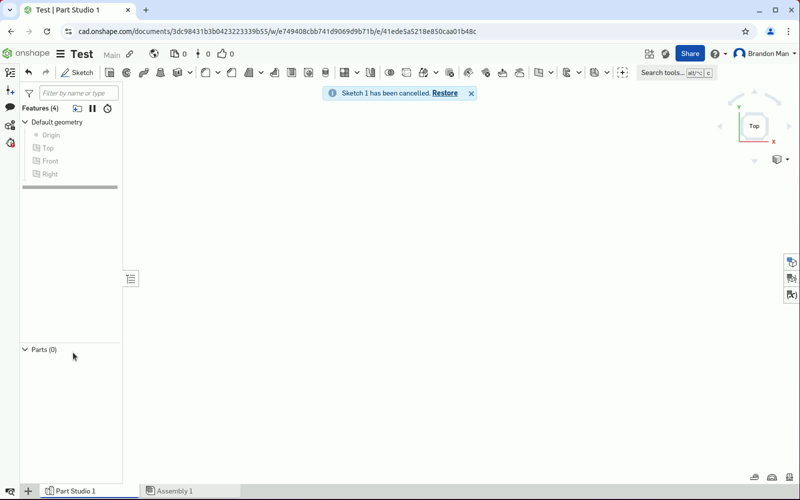
key_down(shift)
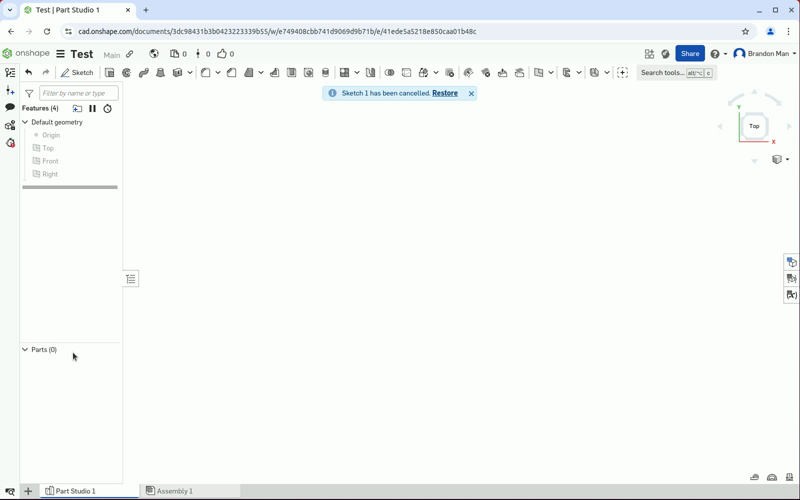
key(up)
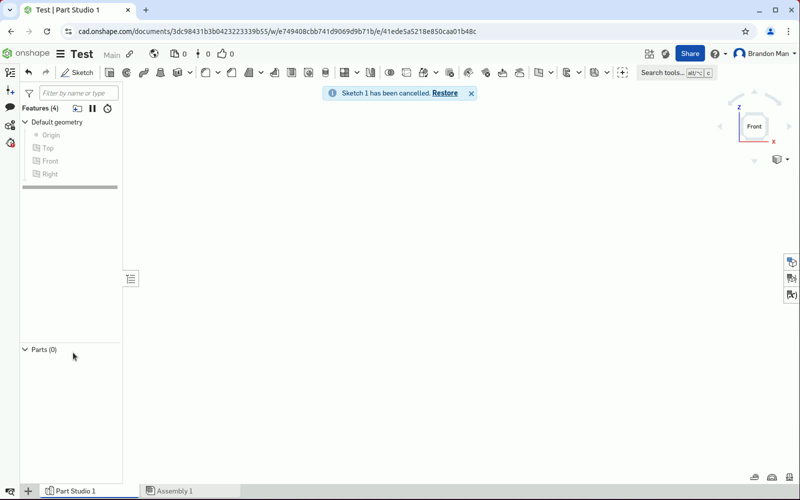
key_up(shift)
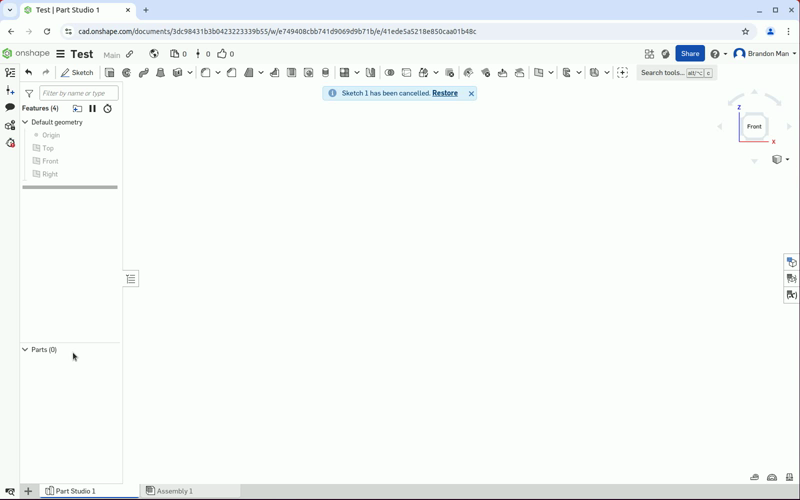
key(space)
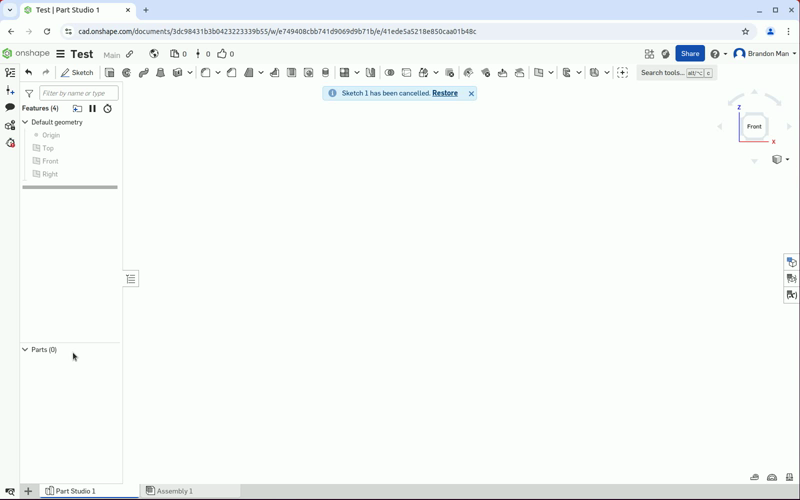
key_down(shift)
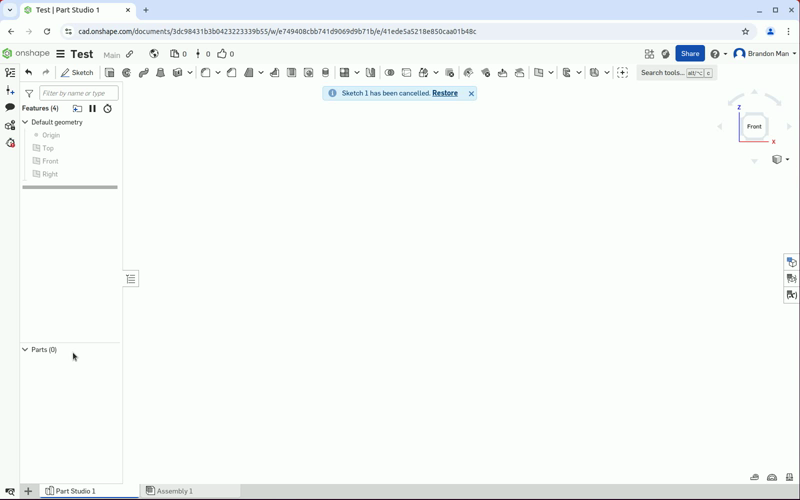
key(left)
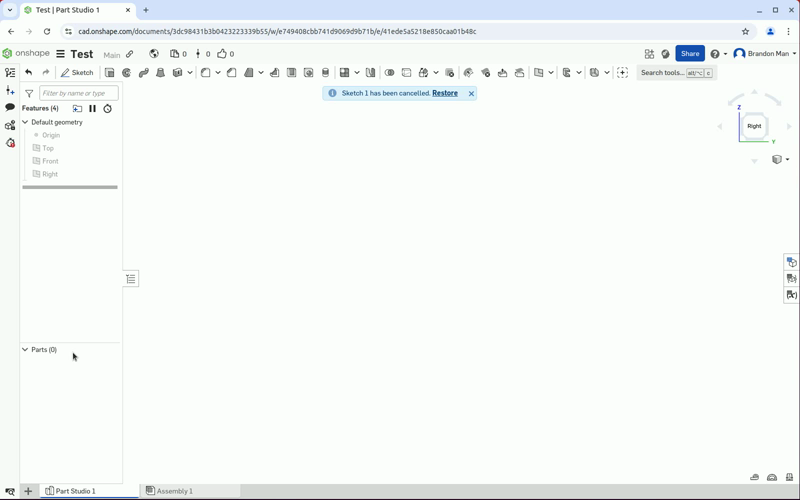
key_up(shift)
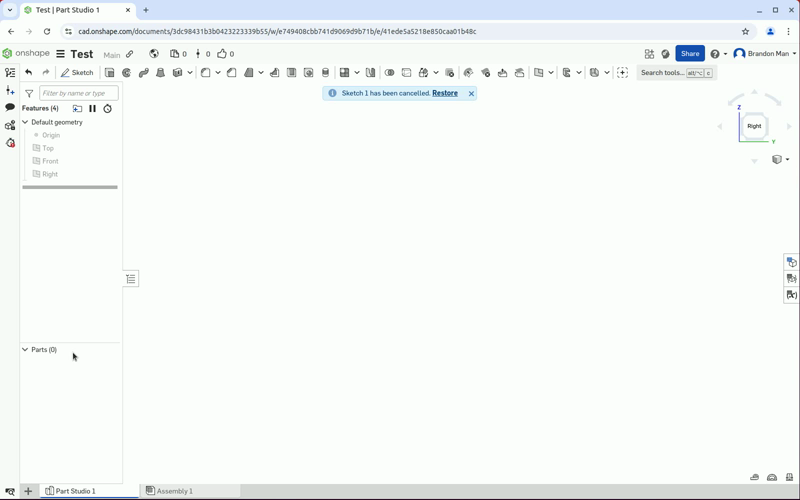
mouse_move(73, 352)
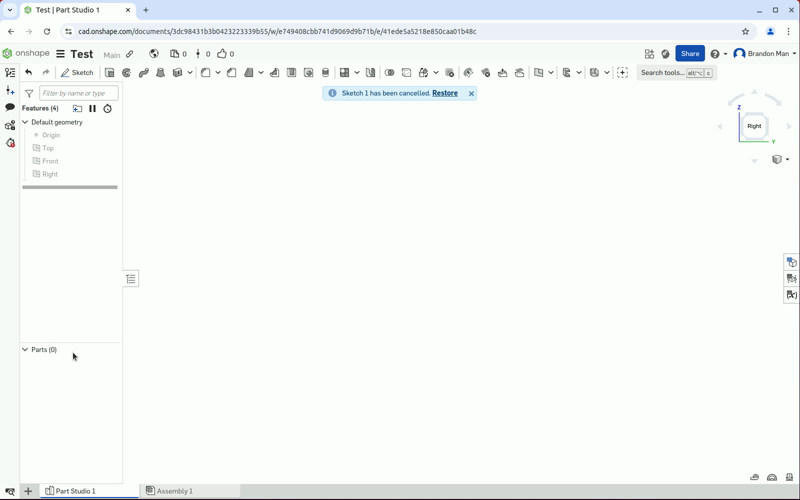
key(shift+y)
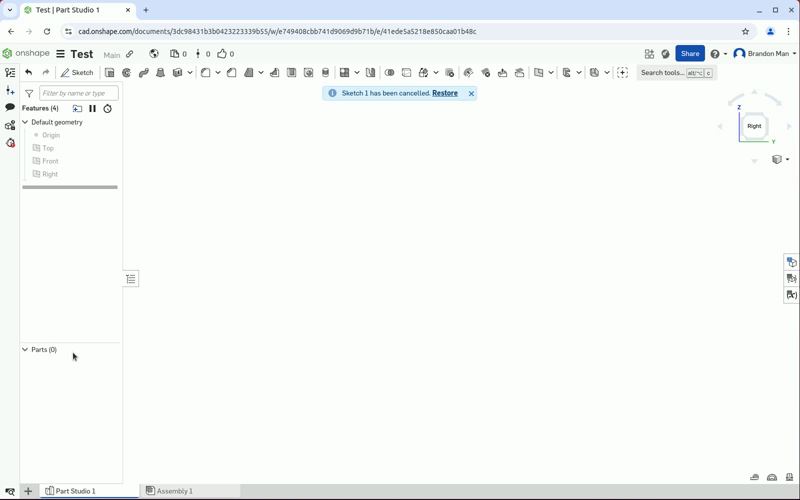
key(shift+s)
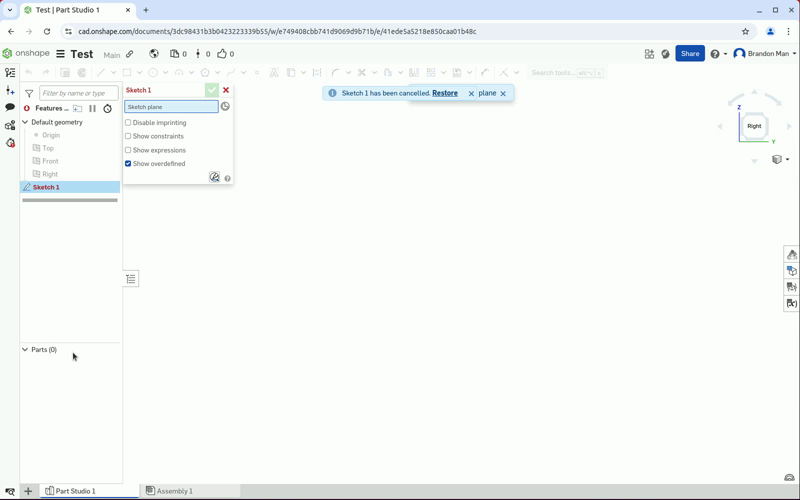
mouse_move(73, 176)
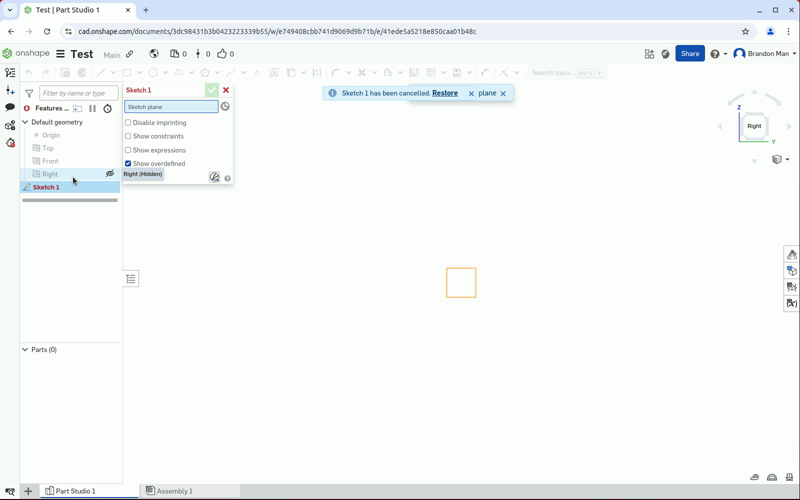
click(73, 176)
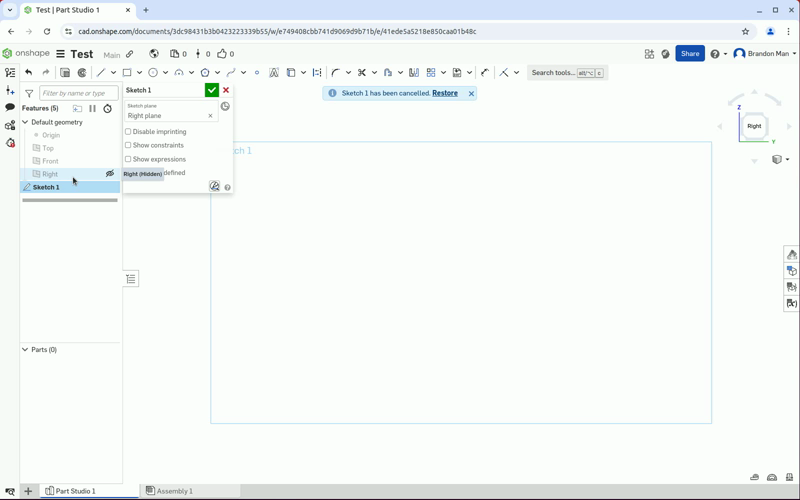
mouse_move(73, 352)
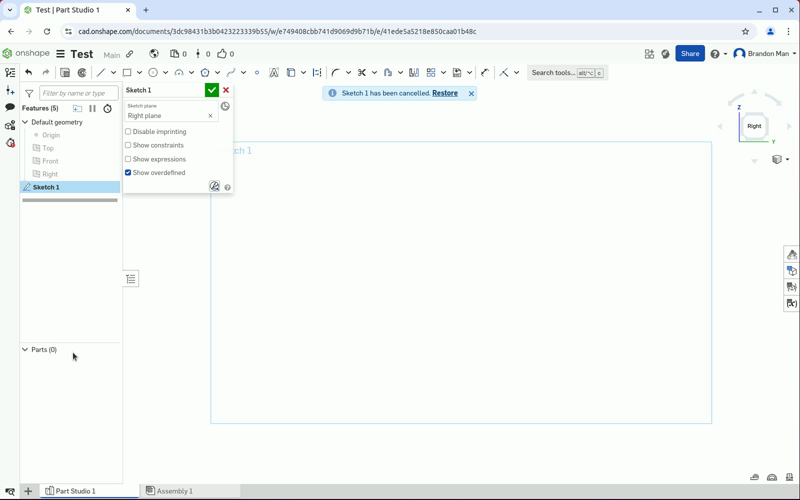
key(y)
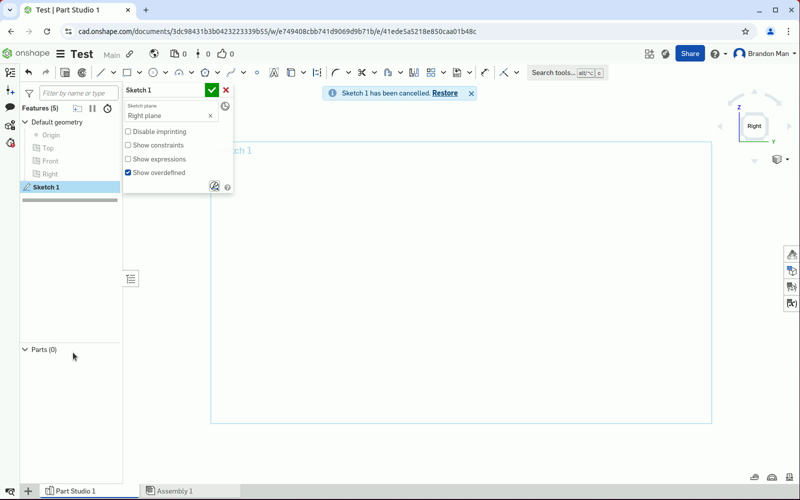
key(l)
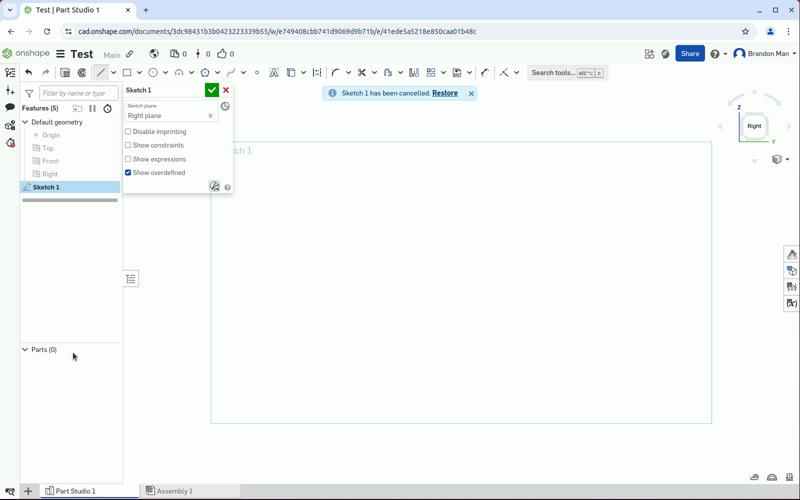
key_down(shift)
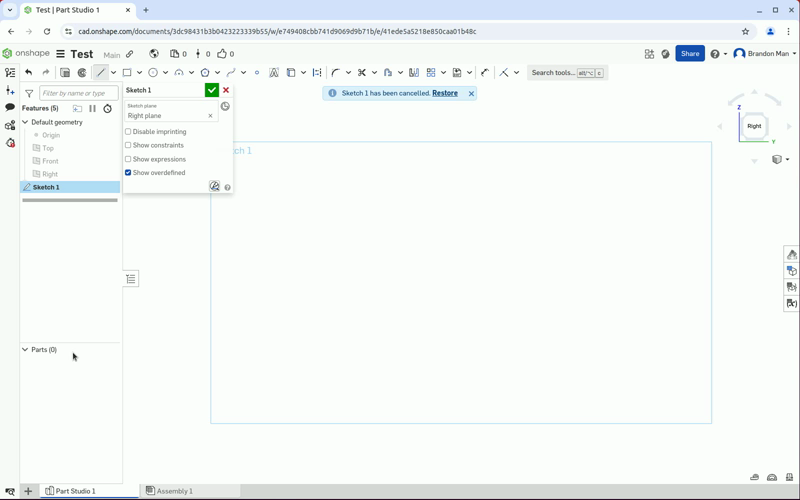
mouse_move(460, 282)
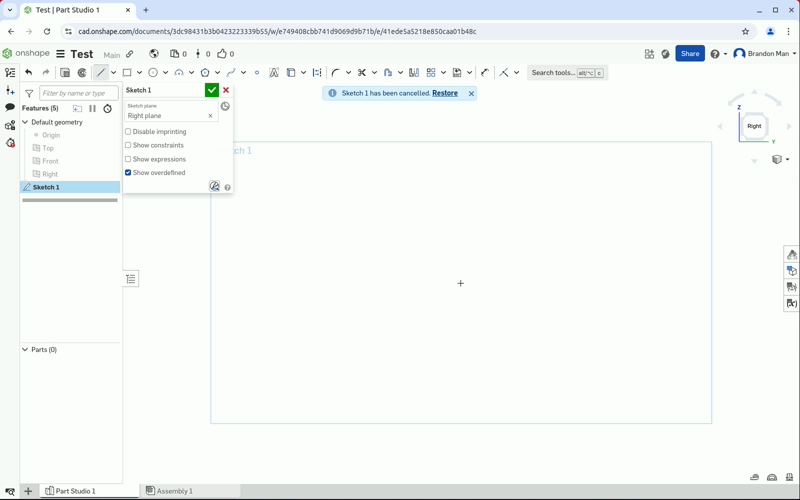
click(460, 282)
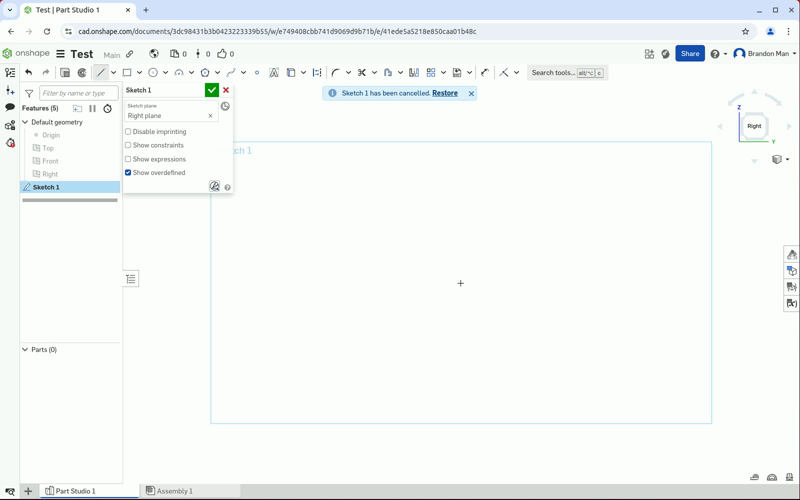
key_up(shift)
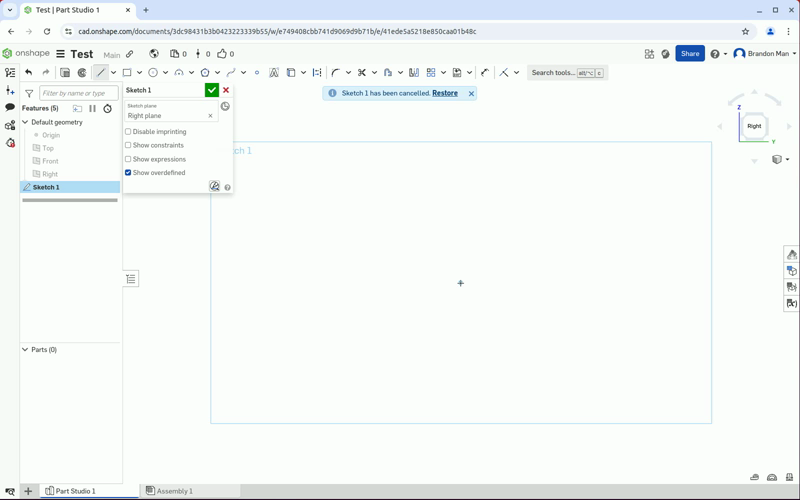
key_down(shift)
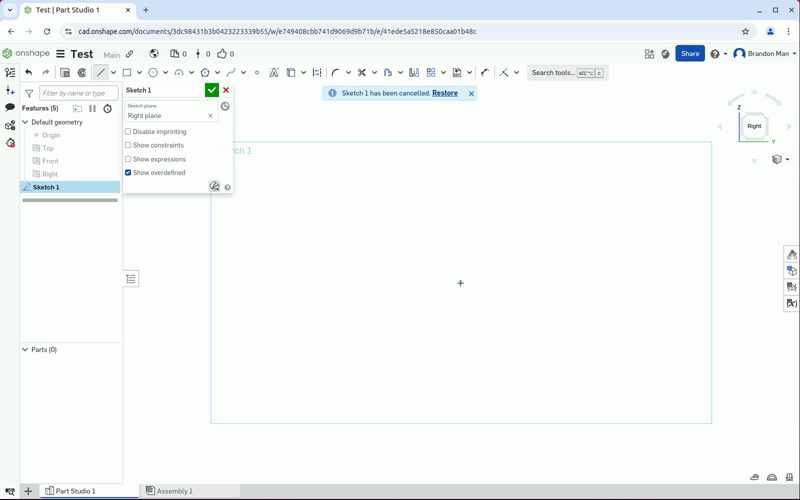
mouse_move(490, 282)
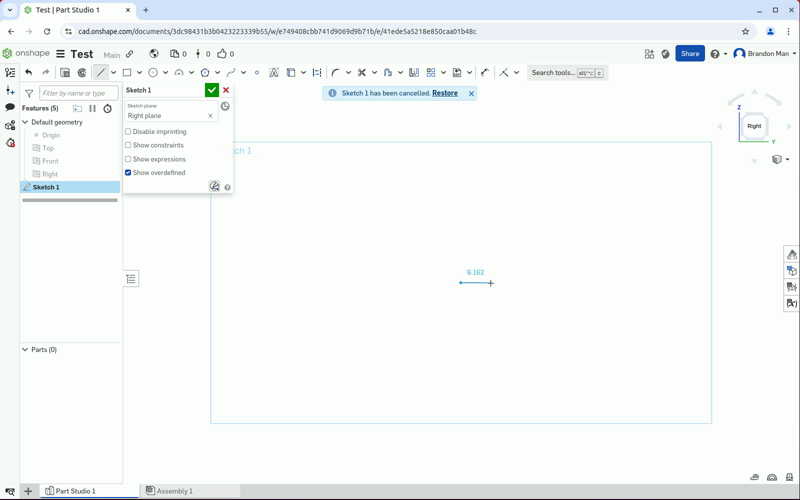
mouse_move(501, 282)
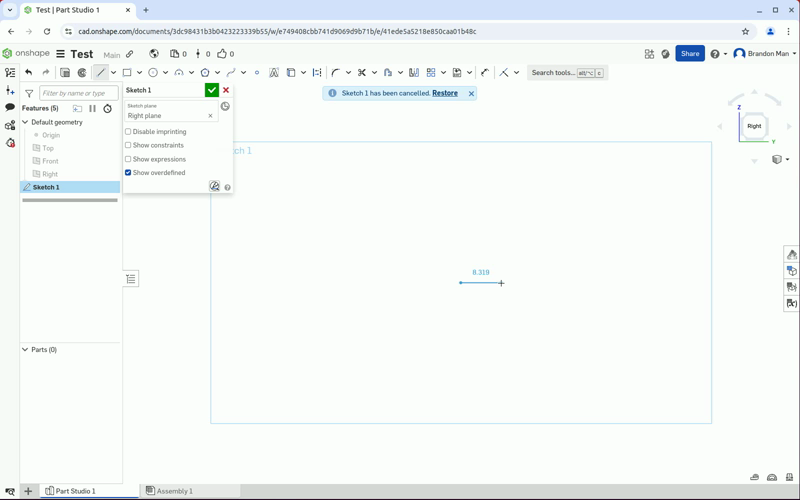
click(501, 282)
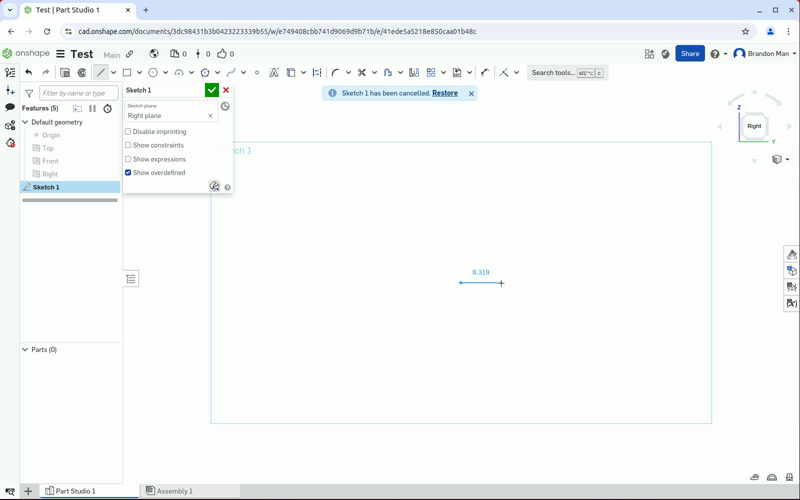
key_up(shift)
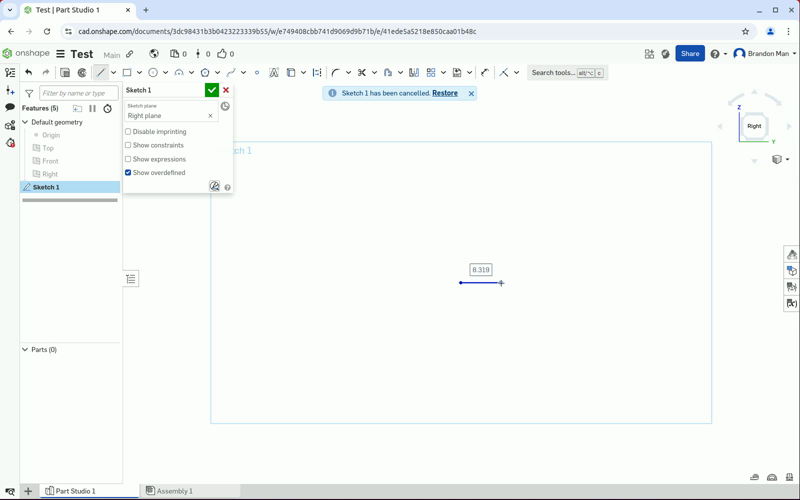
key(esc)
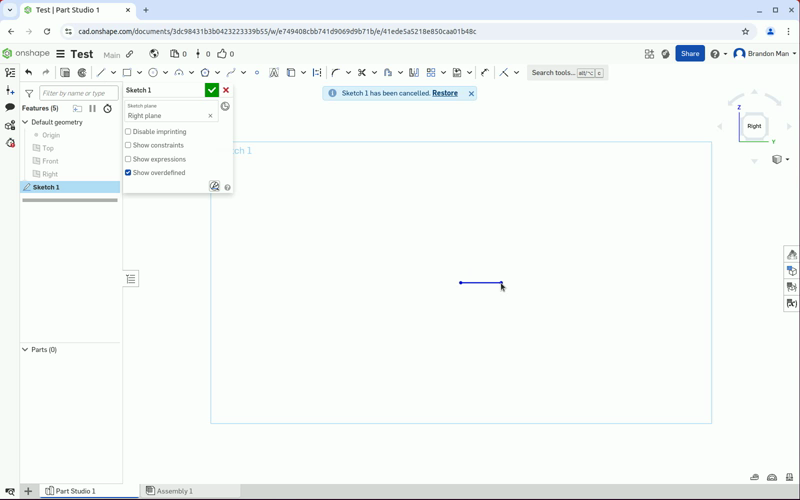
key(a)
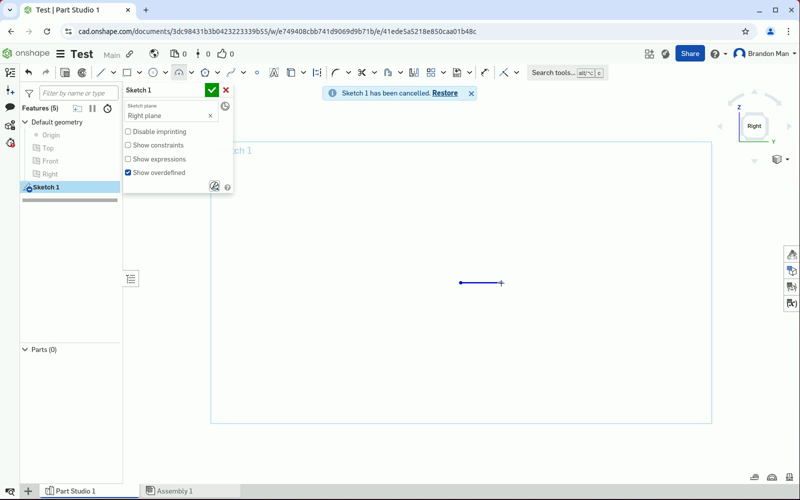
mouse_move(501, 282)
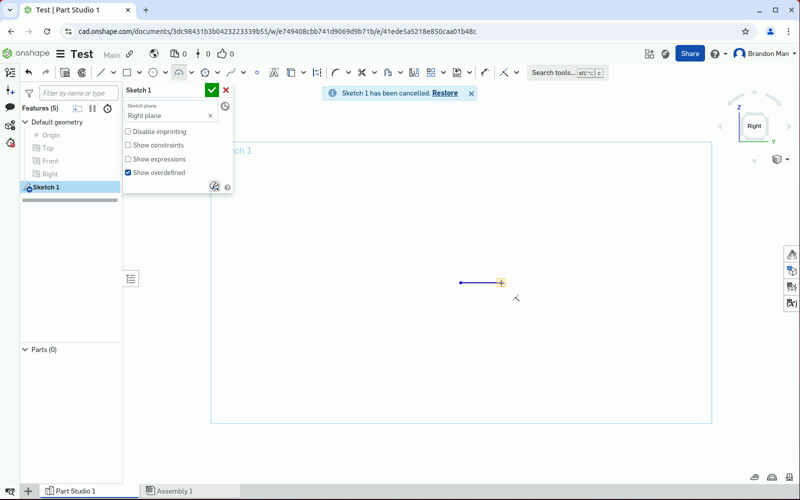
click(501, 282)
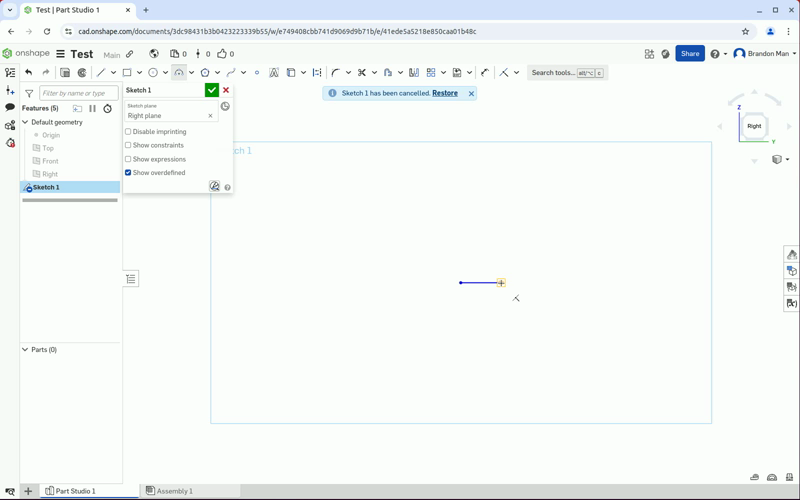
key_down(shift)
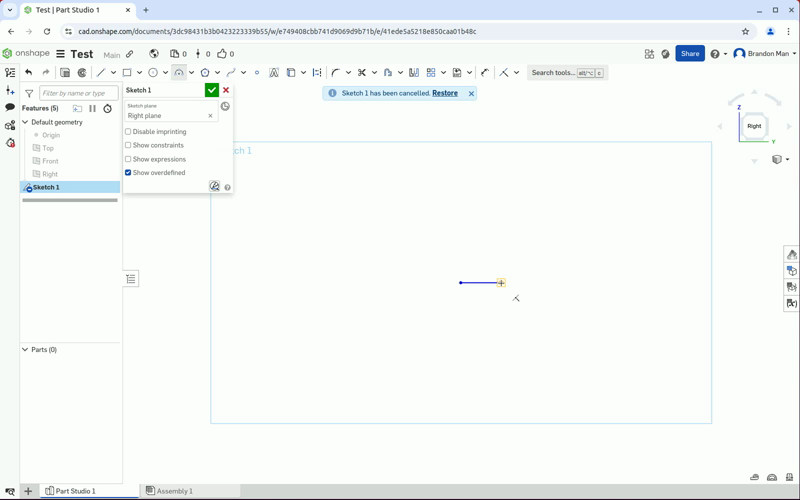
mouse_move(533, 282)
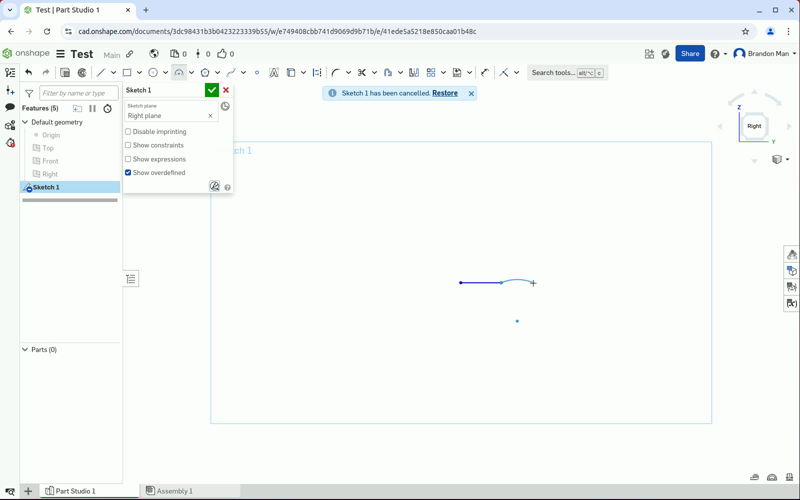
click(533, 282)
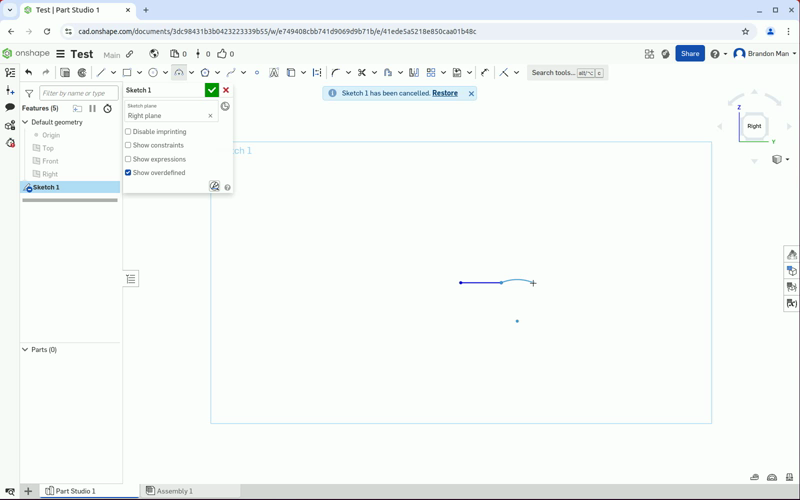
mouse_move(516, 267)
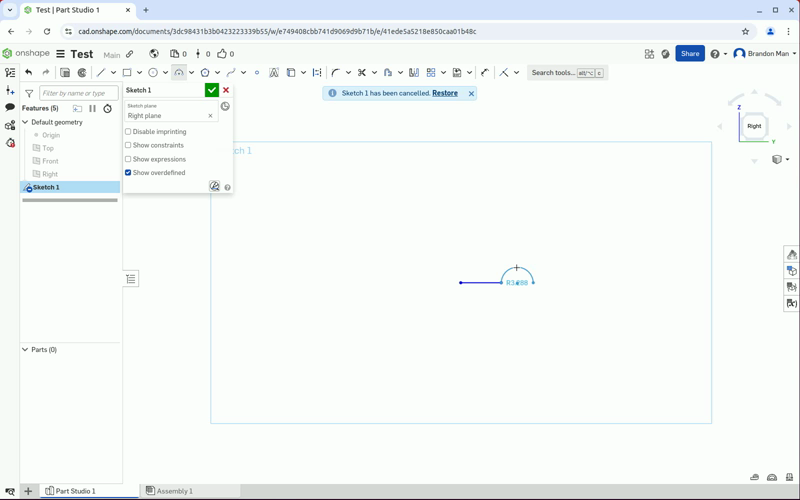
click(516, 267)
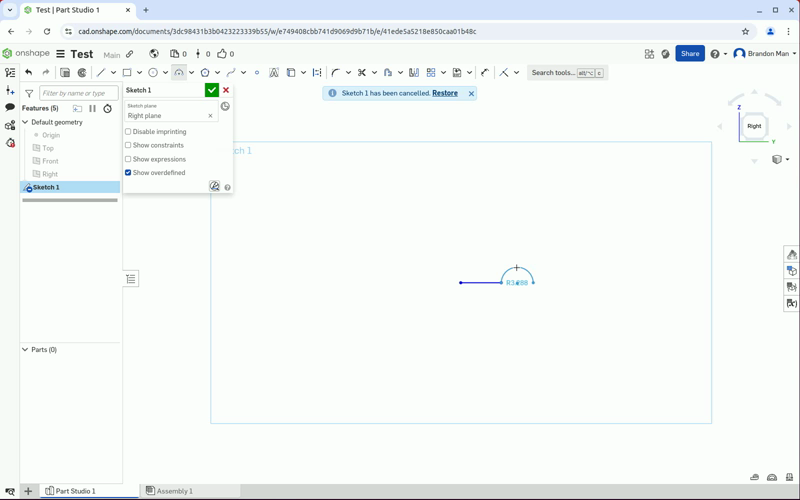
key_up(shift)
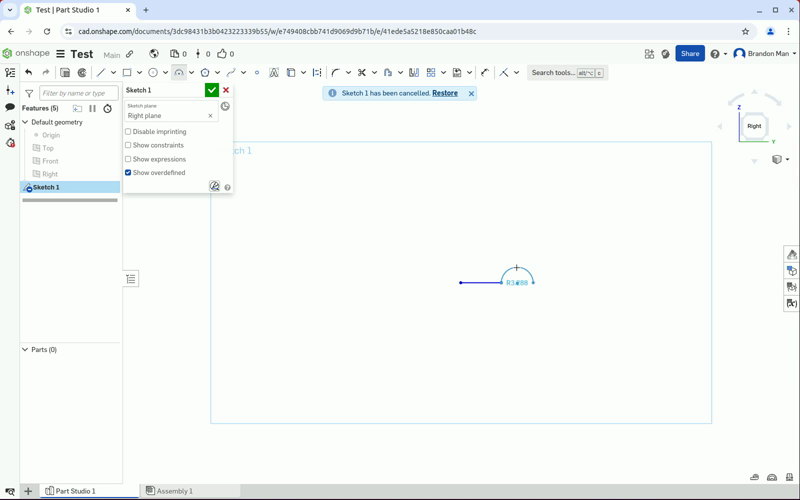
key(esc)
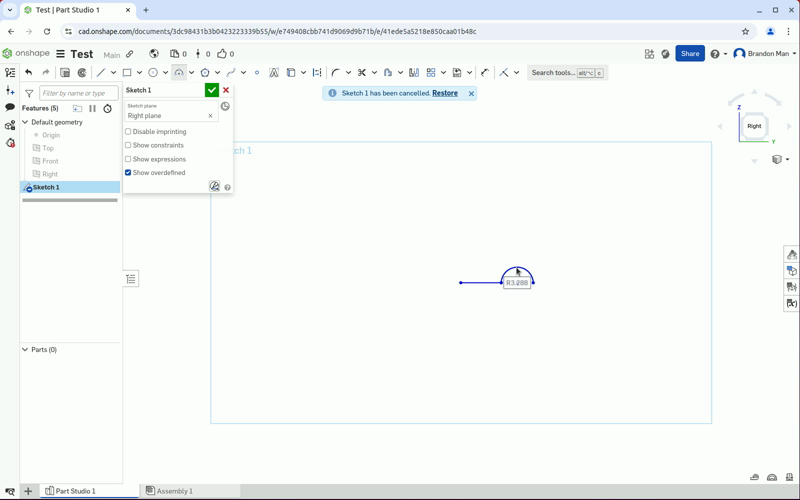
key(l)
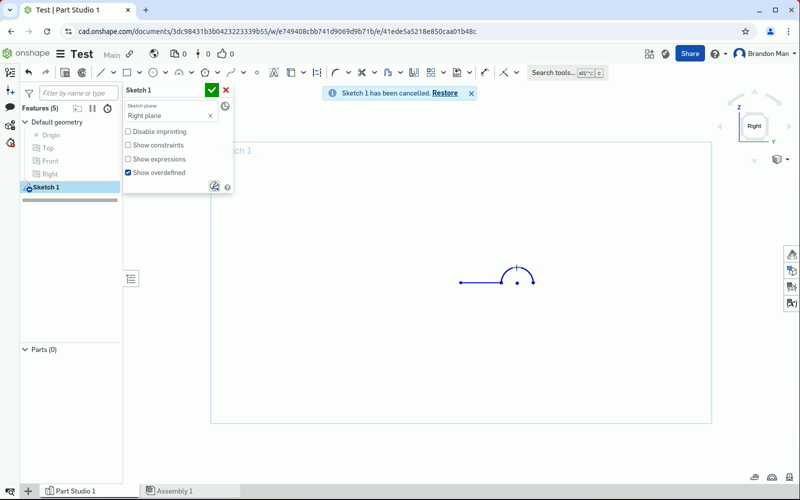
mouse_move(533, 282)
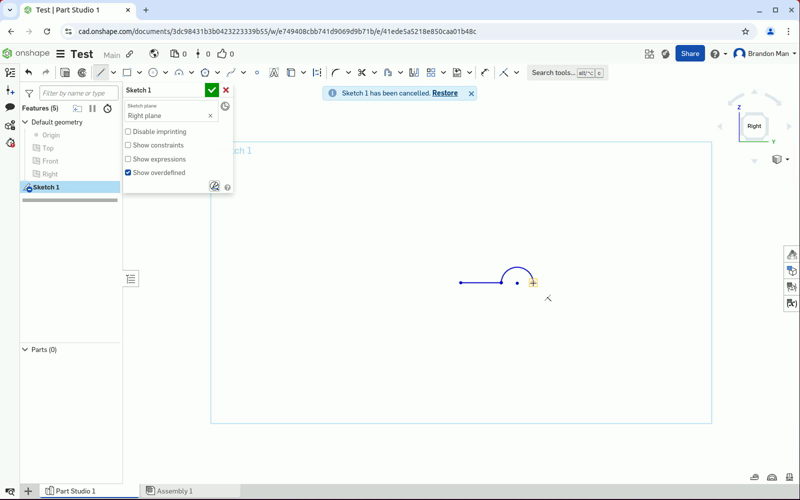
click(533, 282)
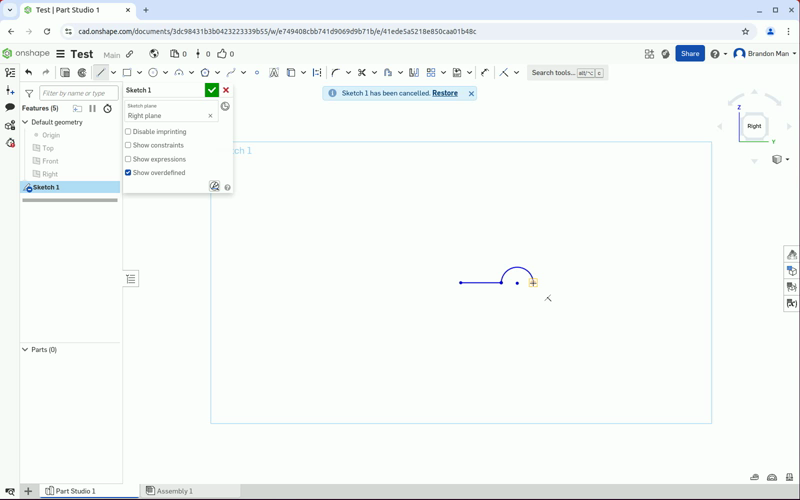
key_down(shift)
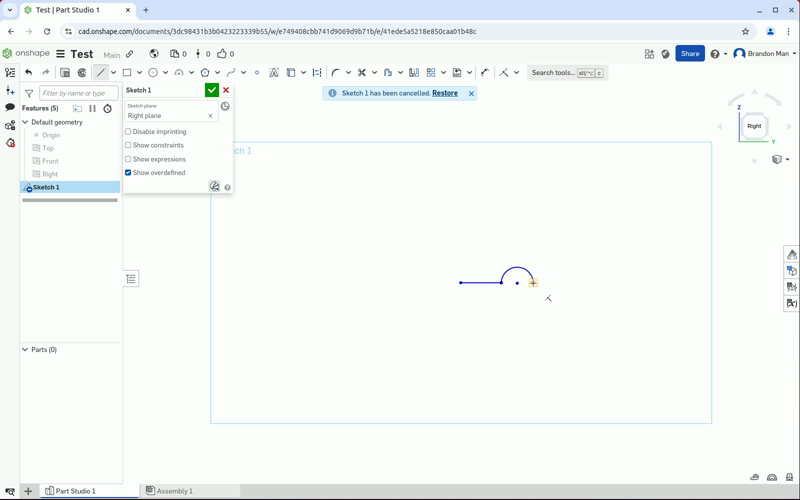
mouse_move(563, 282)
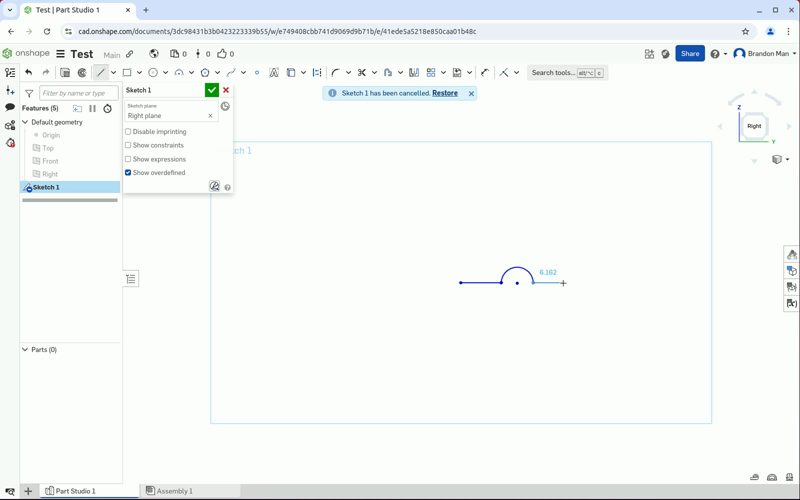
mouse_move(573, 282)
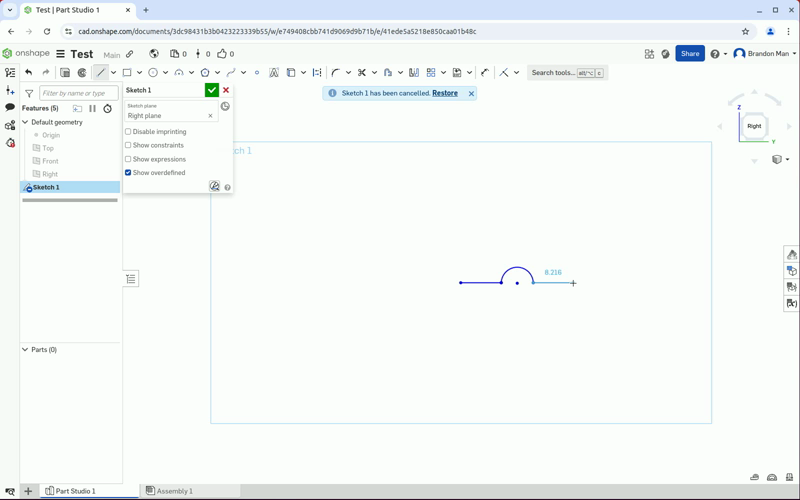
click(573, 282)
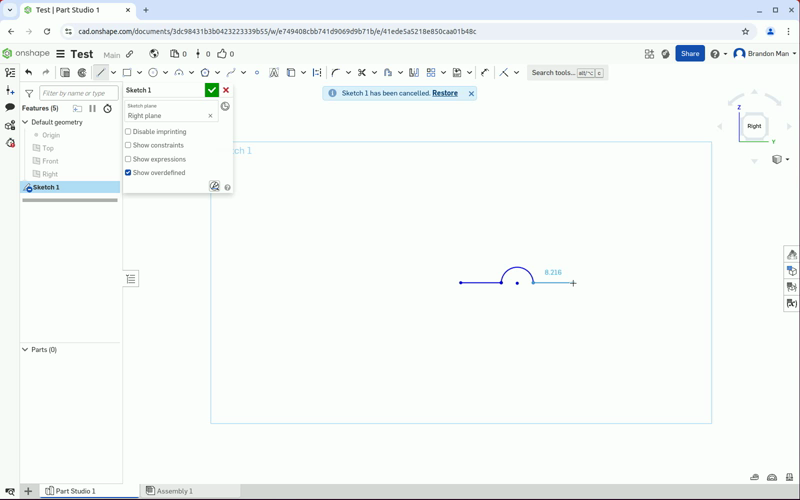
key_up(shift)
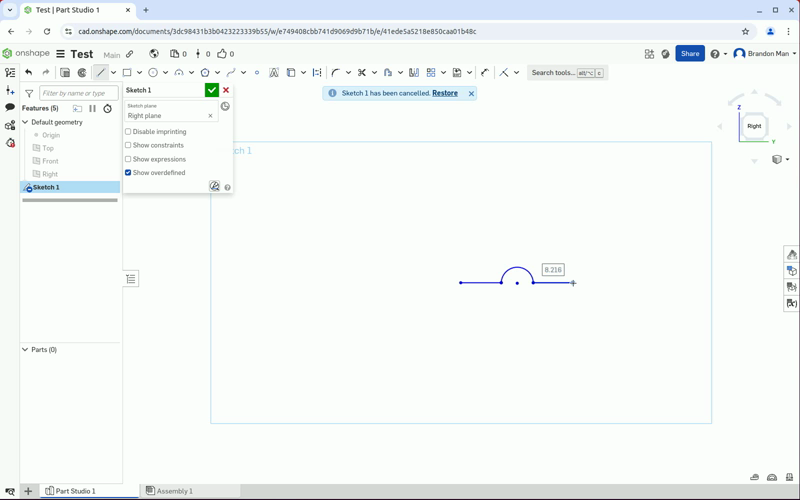
key_down(shift)
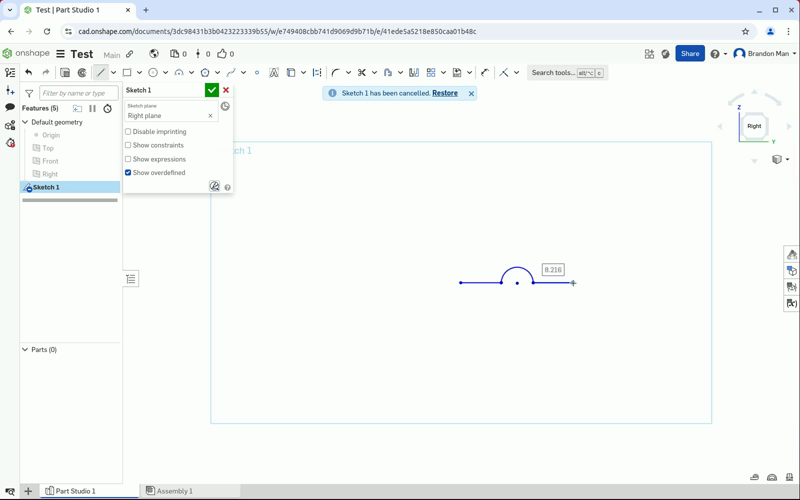
mouse_move(573, 221)
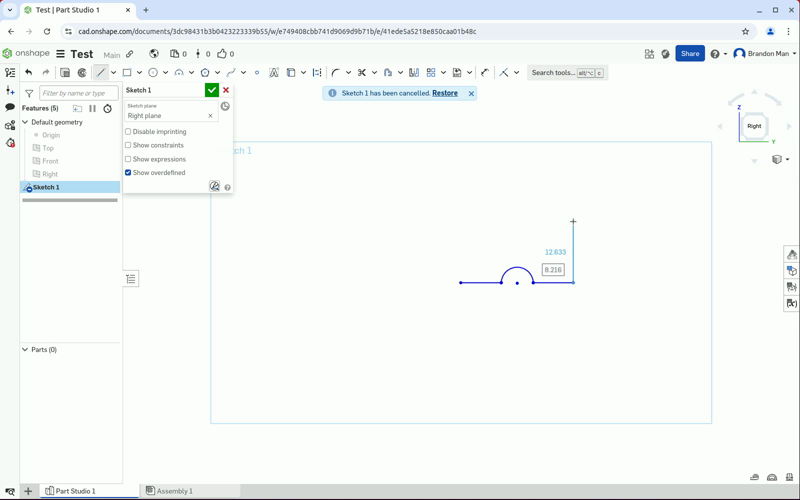
click(573, 221)
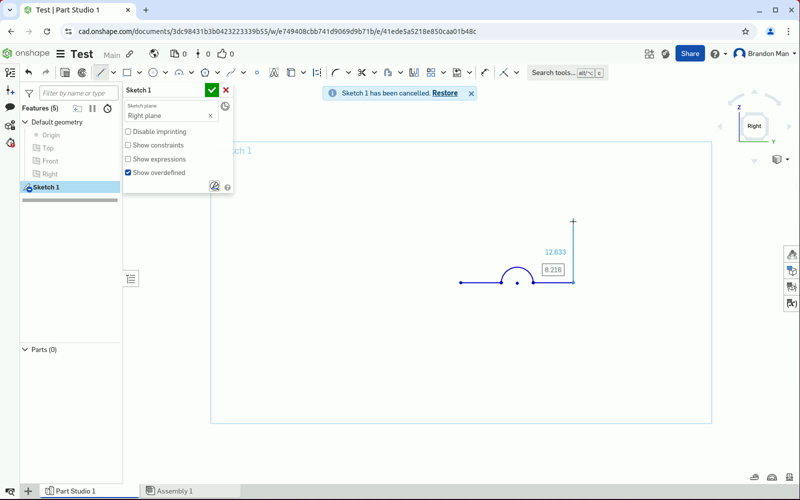
key_up(shift)
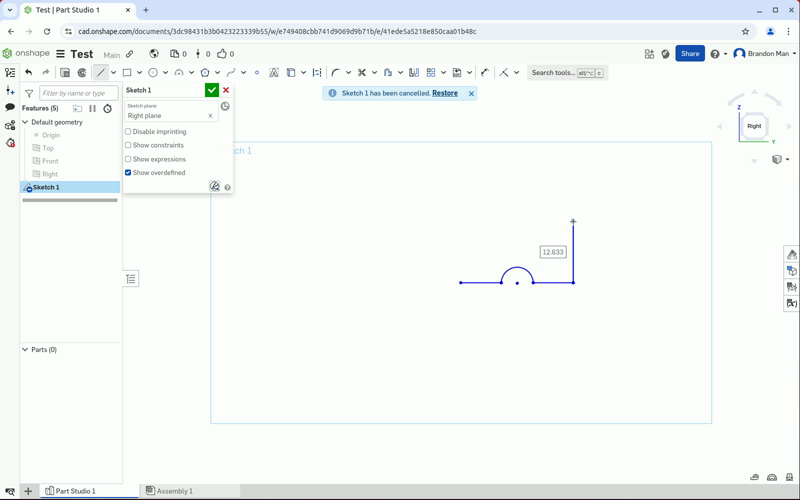
key_down(shift)
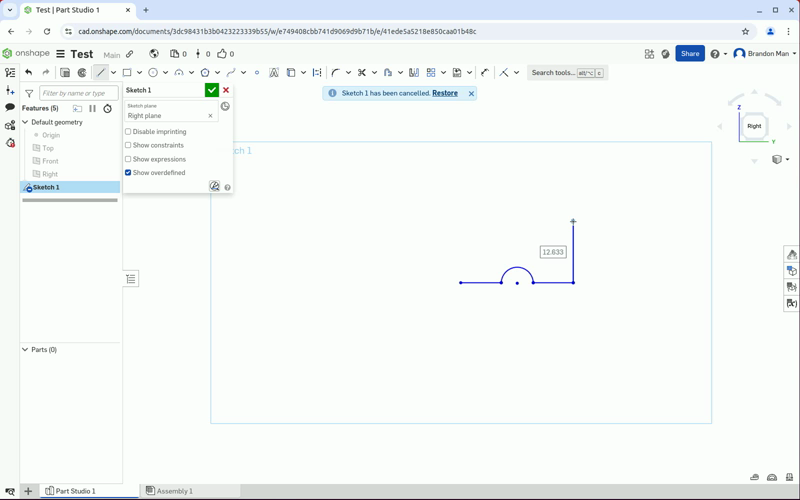
mouse_move(589, 221)
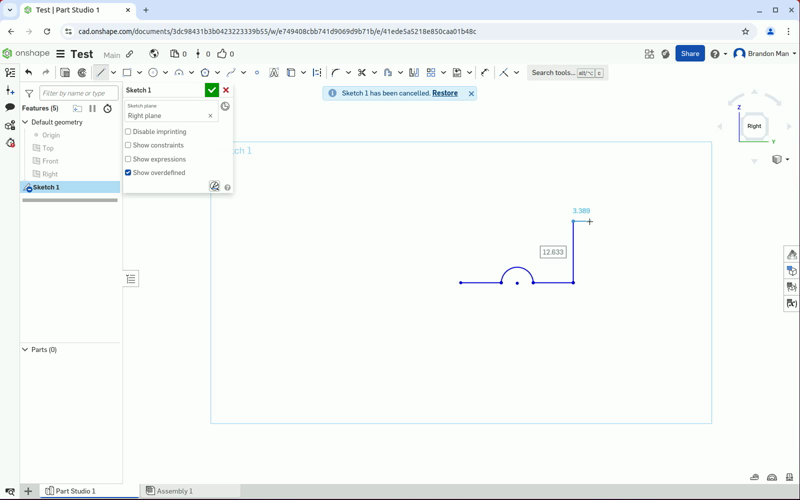
mouse_move(517, 221)
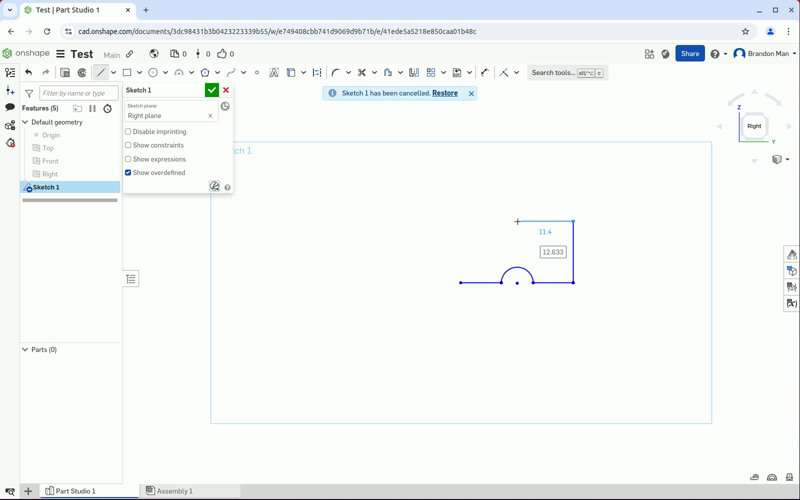
click(517, 221)
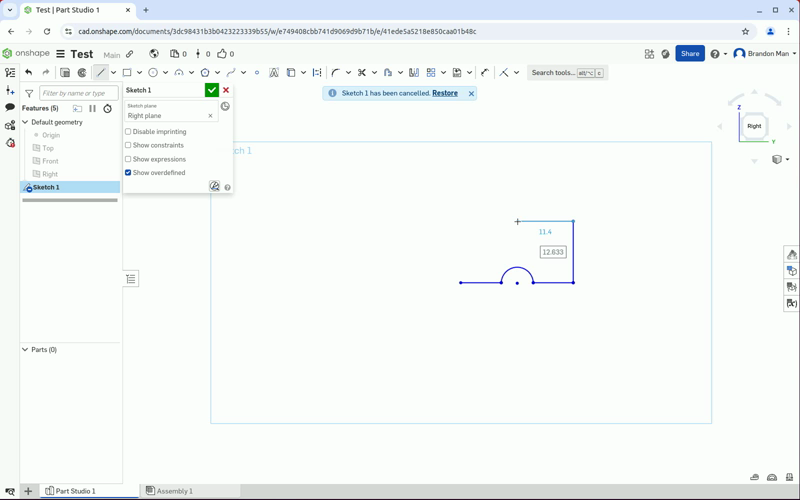
key_up(shift)
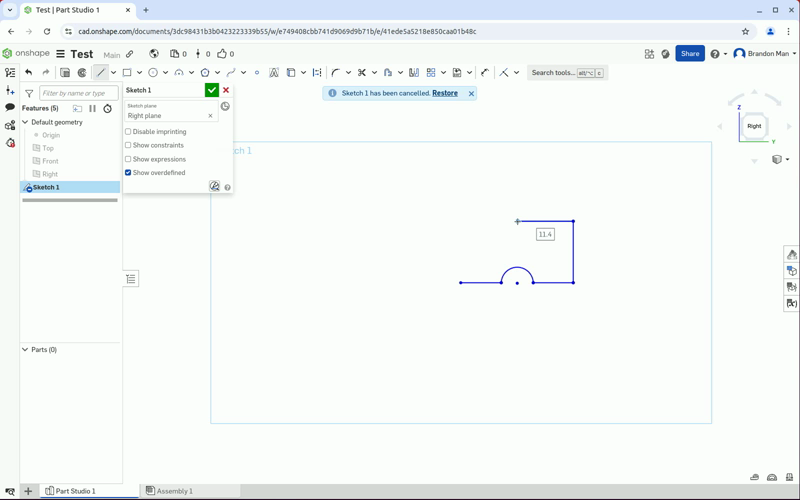
key_down(shift)
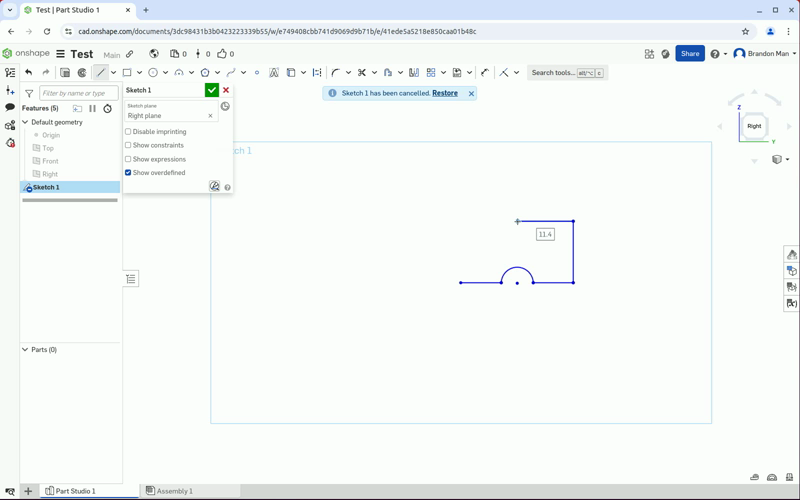
mouse_move(547, 221)
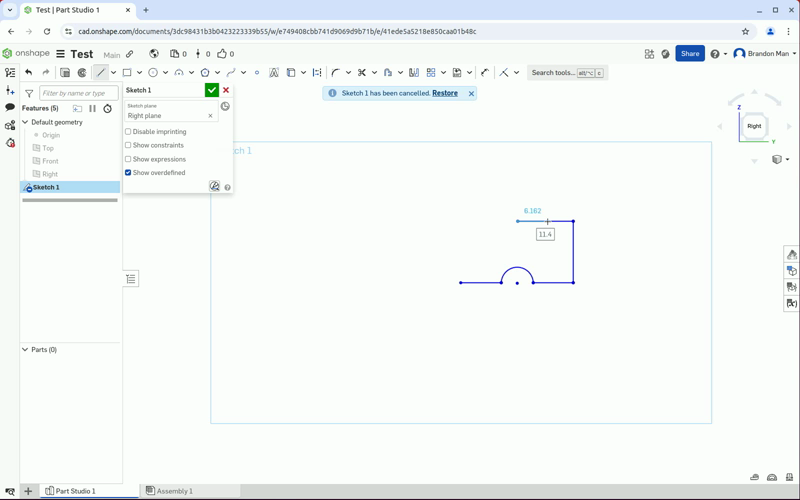
mouse_move(517, 170)
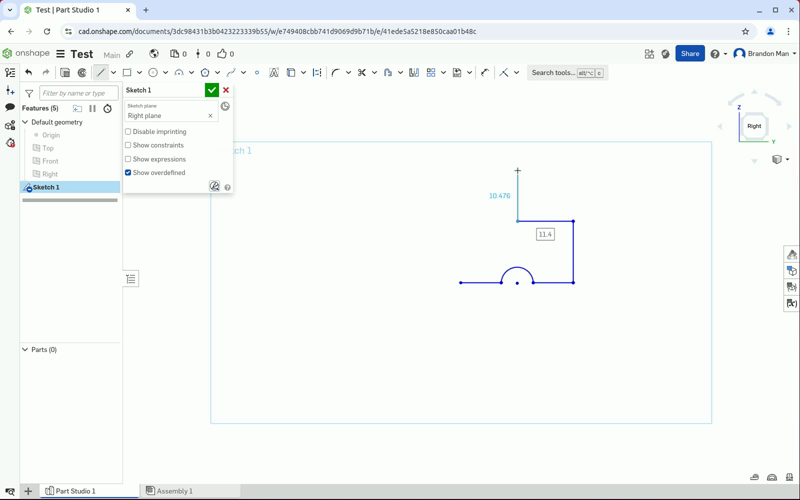
click(517, 170)
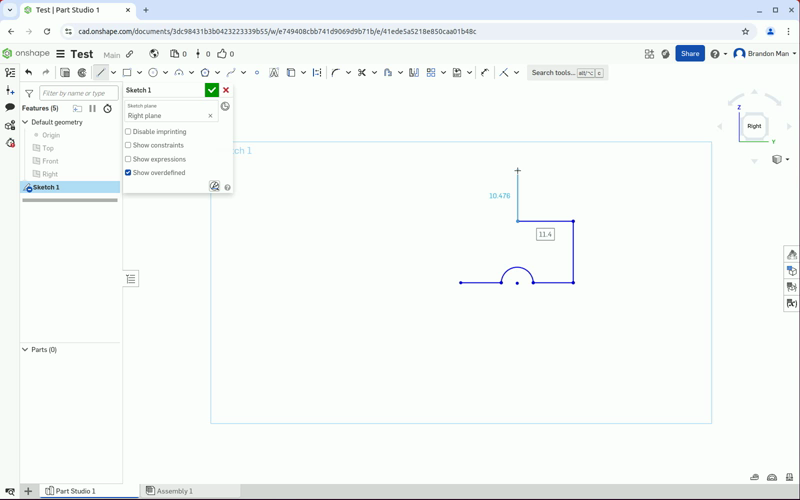
key_up(shift)
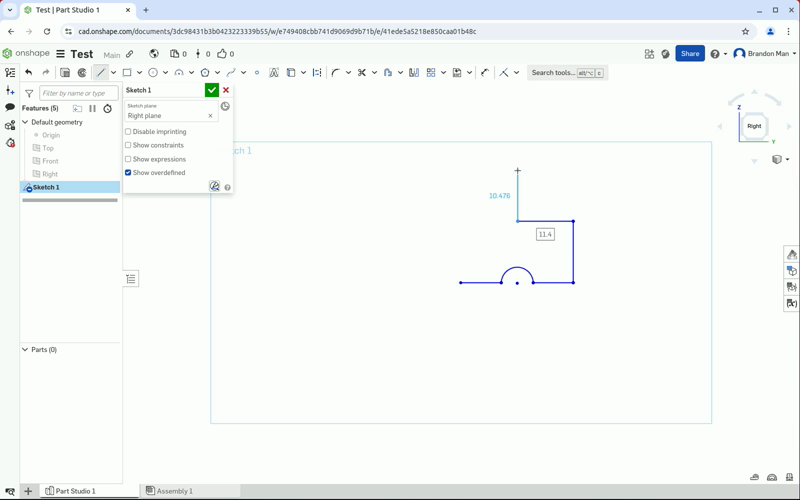
key_down(shift)
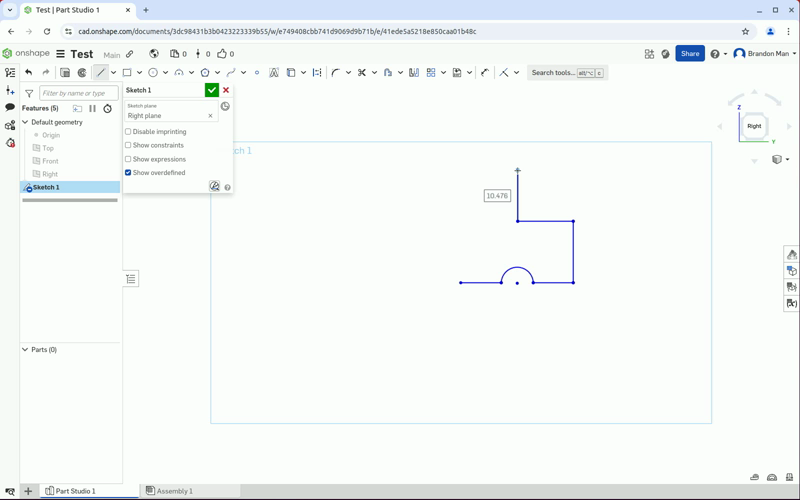
mouse_move(547, 170)
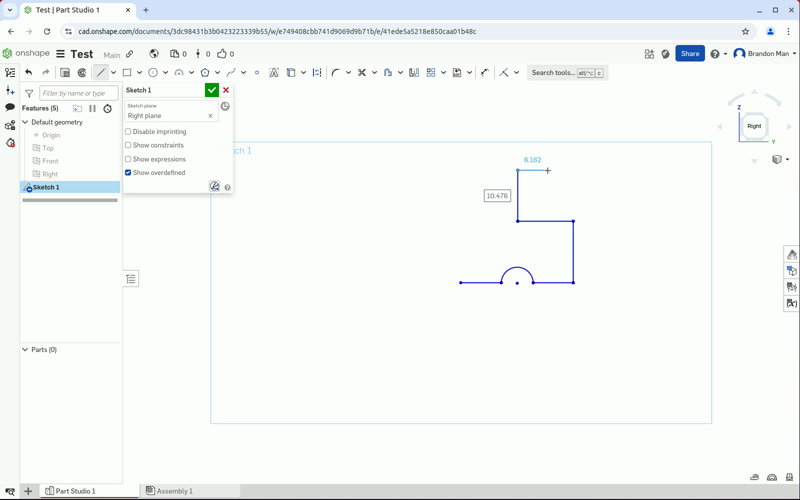
mouse_move(460, 170)
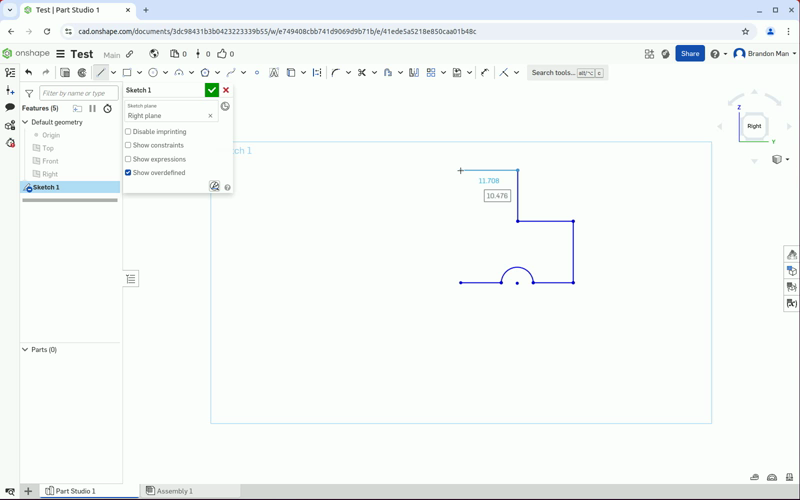
click(460, 170)
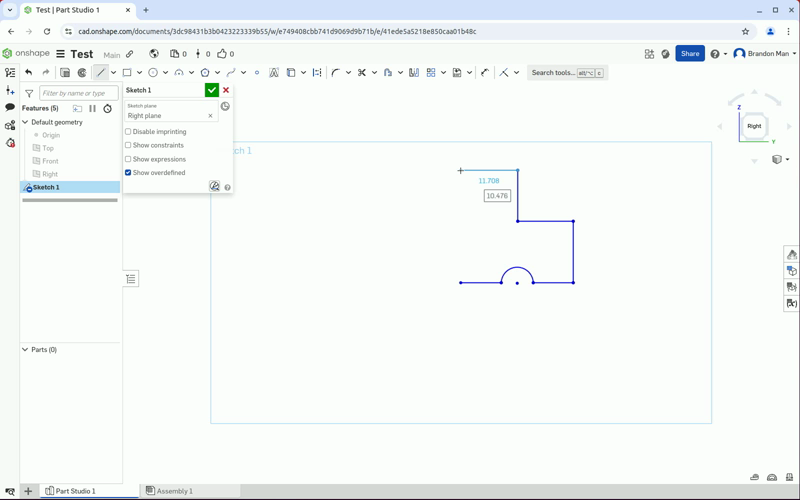
key_up(shift)
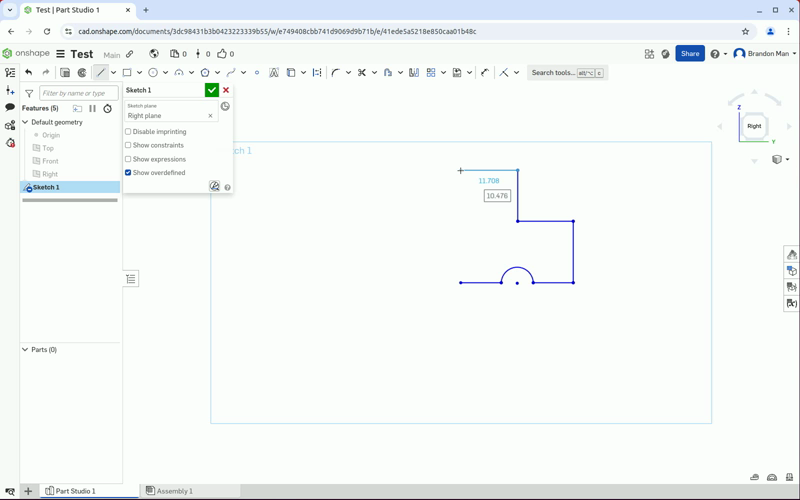
key_down(shift)
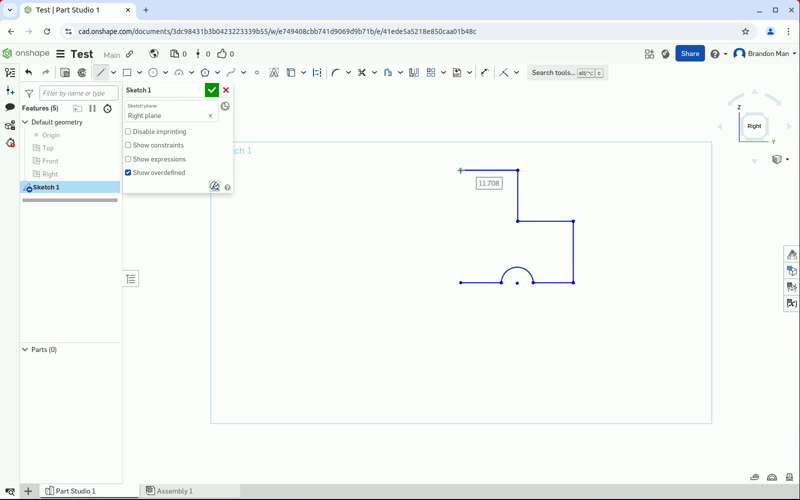
mouse_move(460, 282)
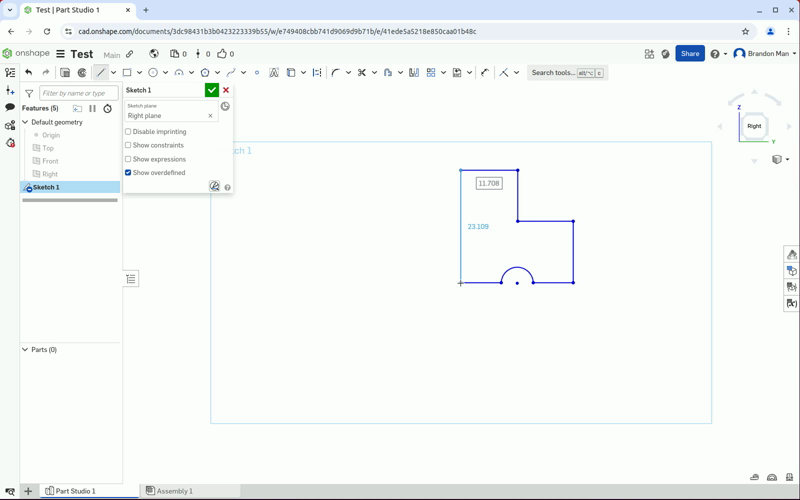
key_up(shift)
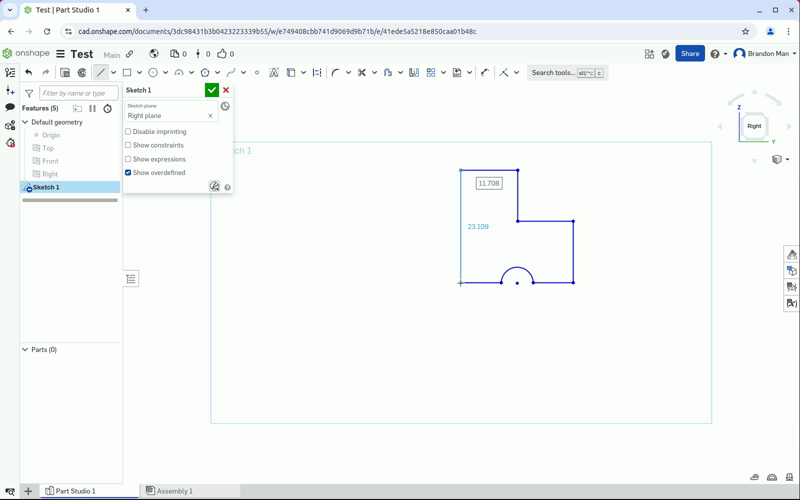
click(460, 282)
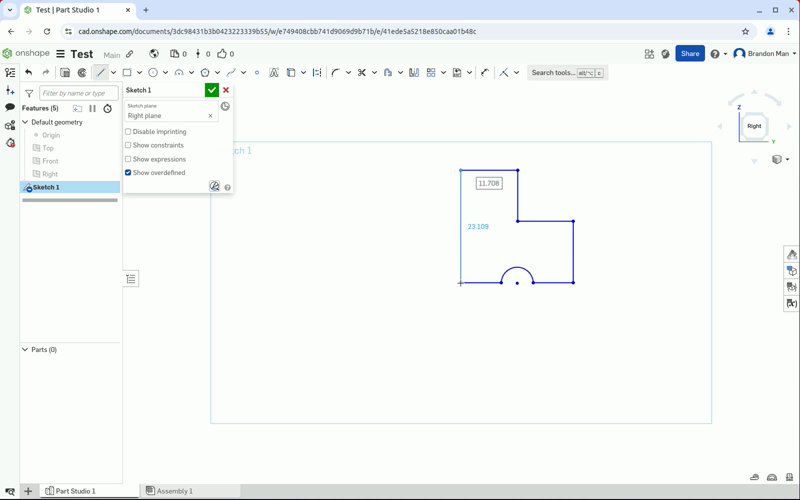
key(esc)
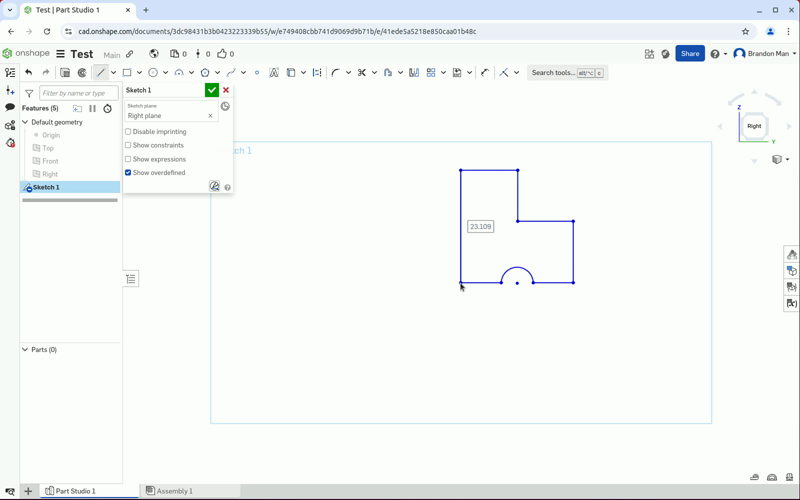
mouse_move(468, 275)
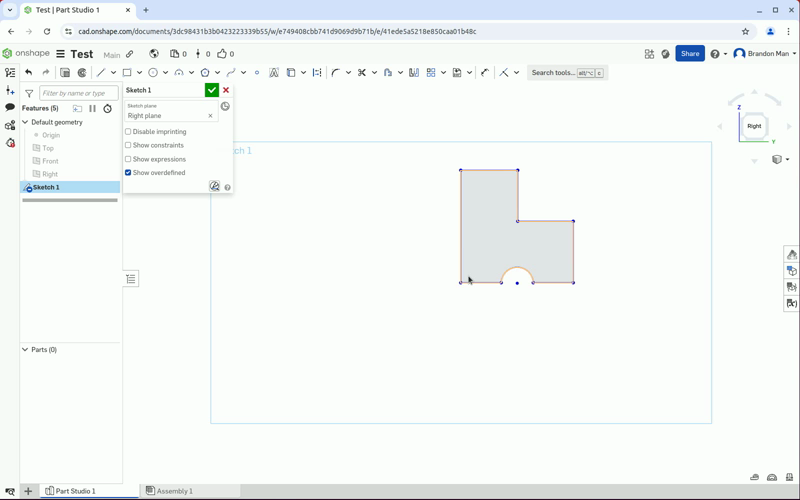
scroll(6)
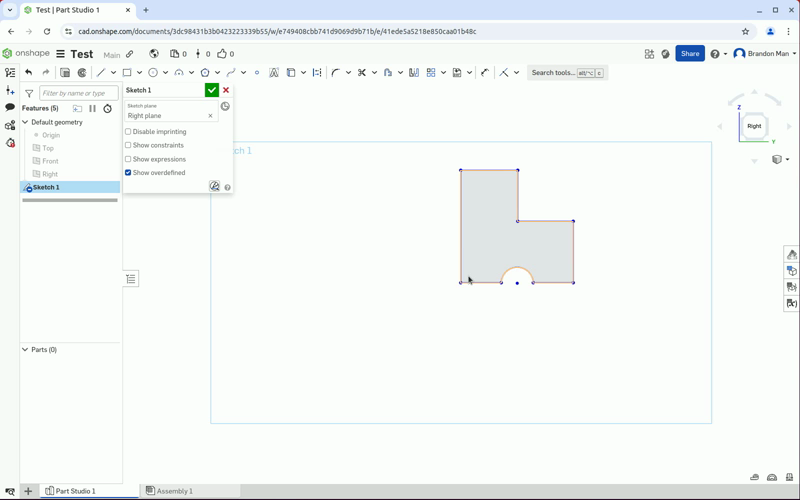
scroll(6)
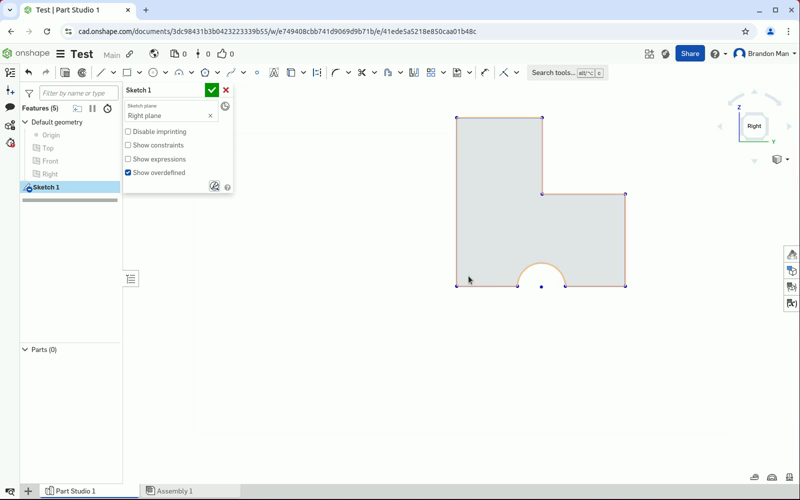
scroll(6)
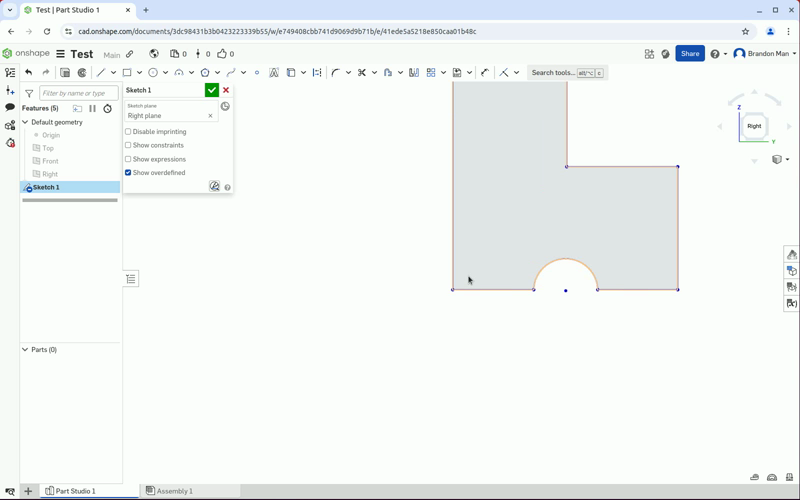
scroll(6)
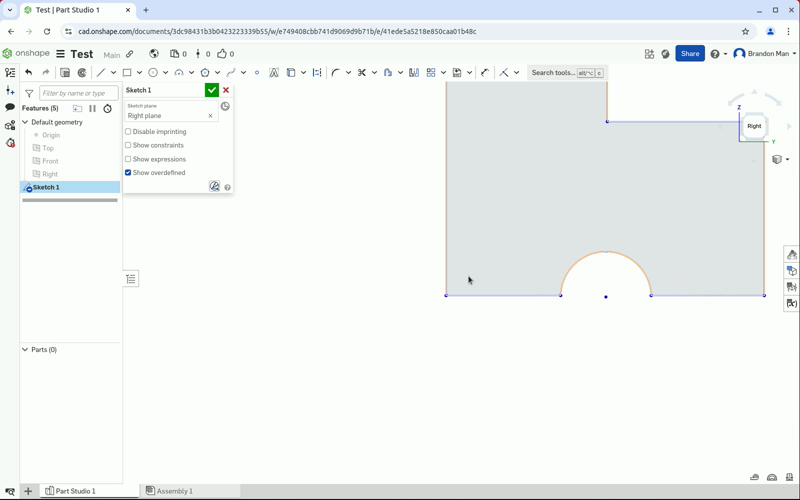
scroll(6)
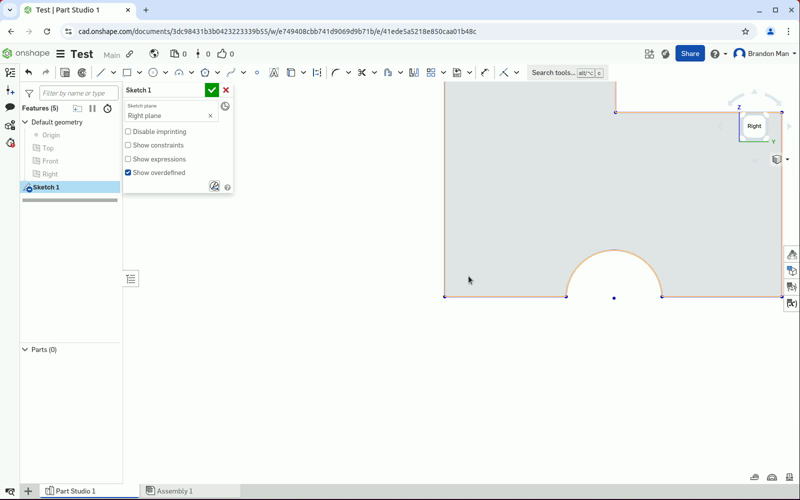
scroll(6)
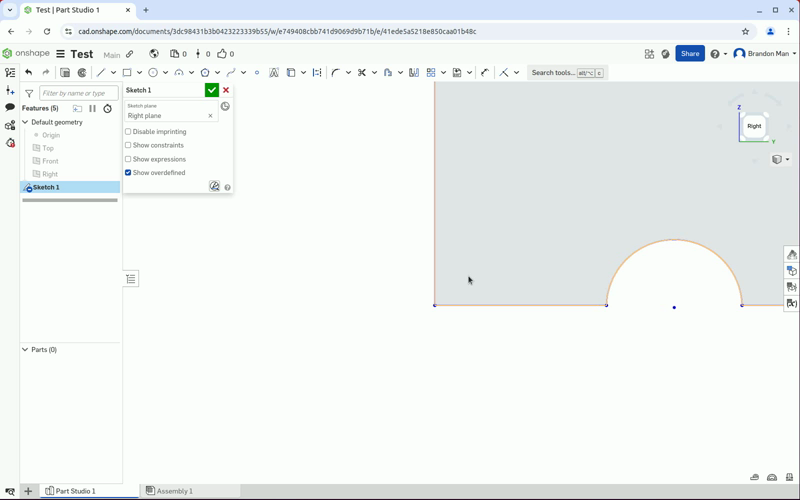
scroll(6)
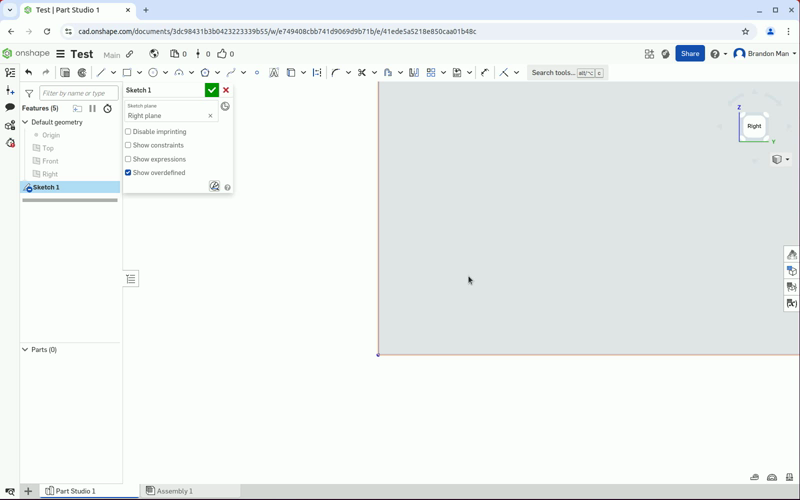
click(468, 275)
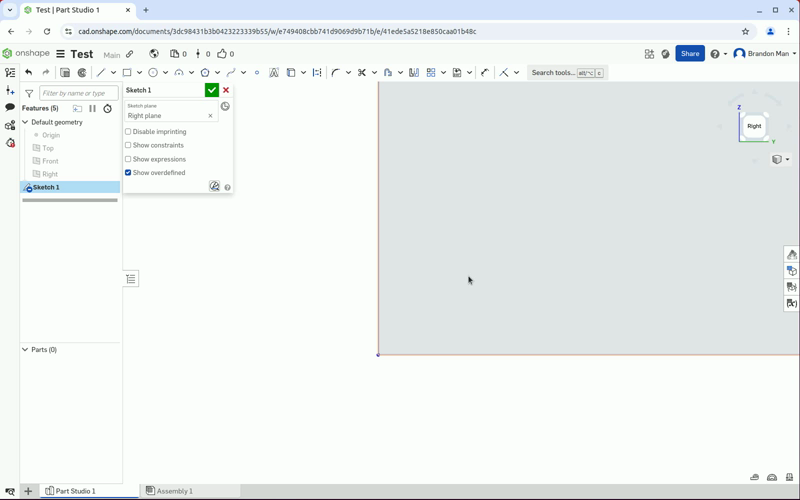
scroll(-6)
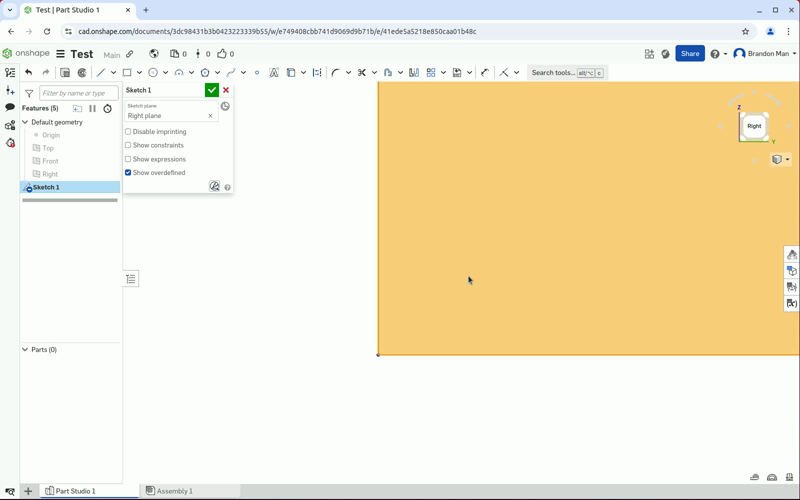
scroll(-6)
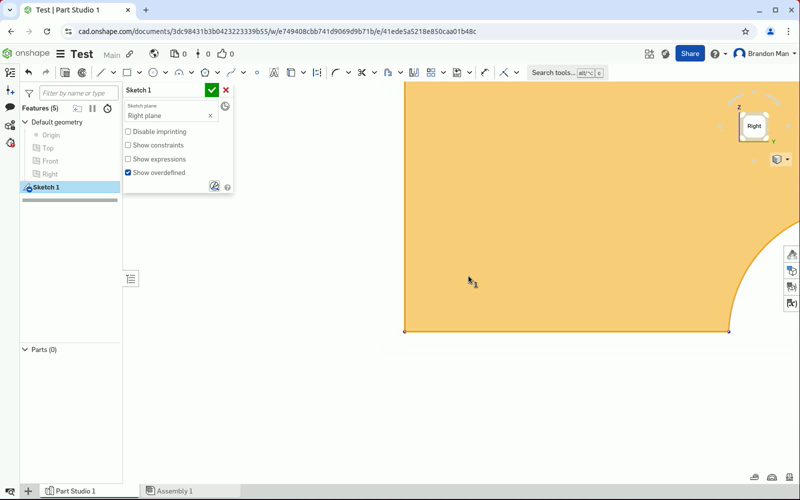
scroll(-6)
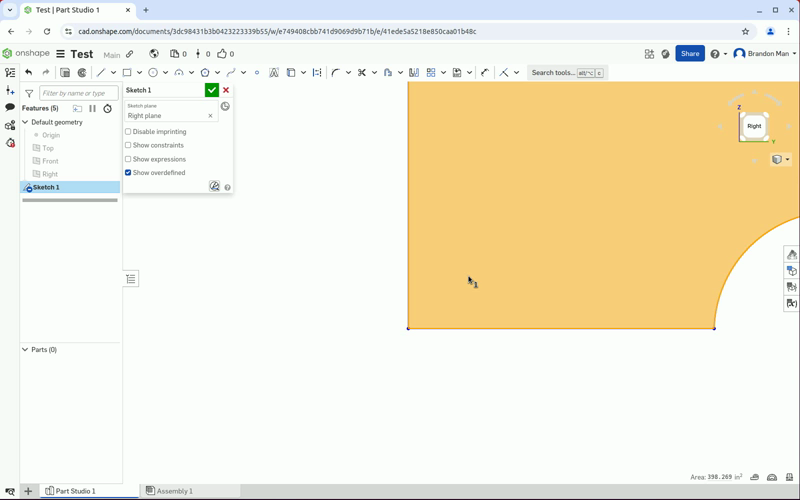
scroll(-6)
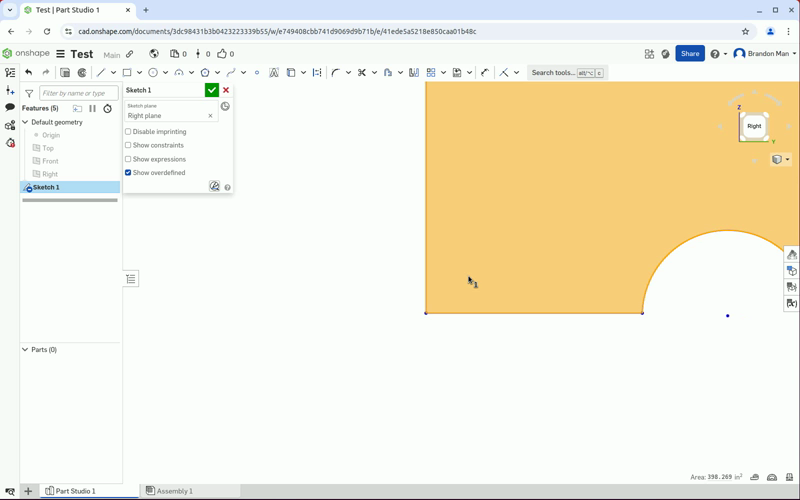
scroll(-6)
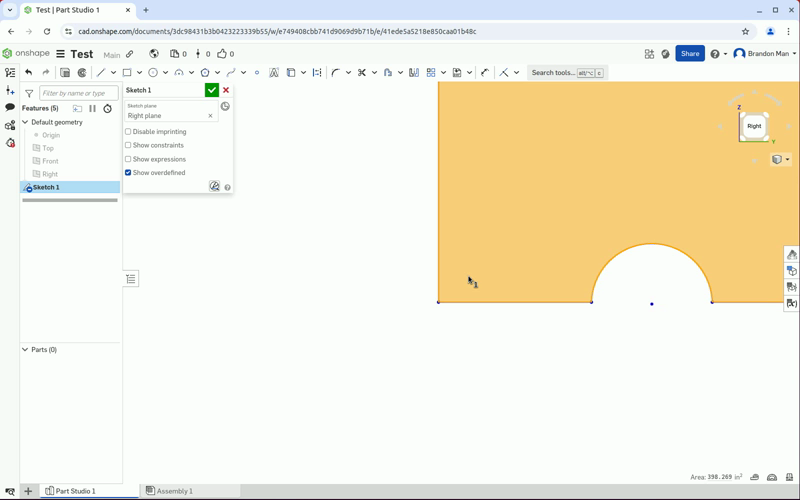
scroll(-6)
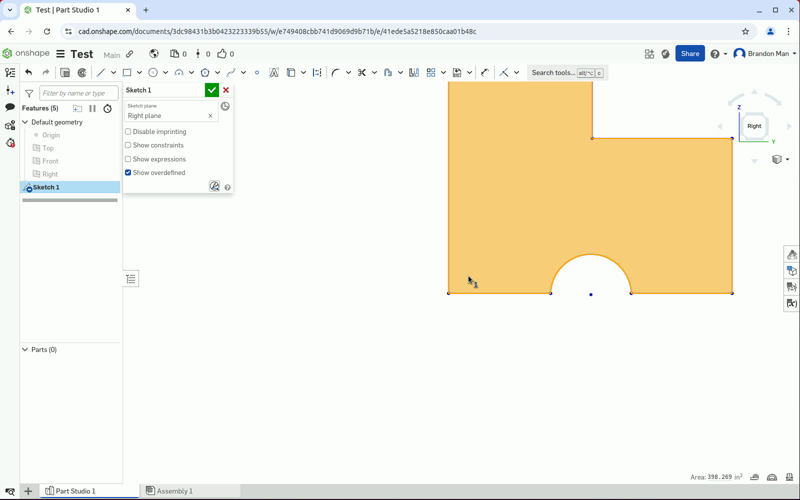
scroll(-6)
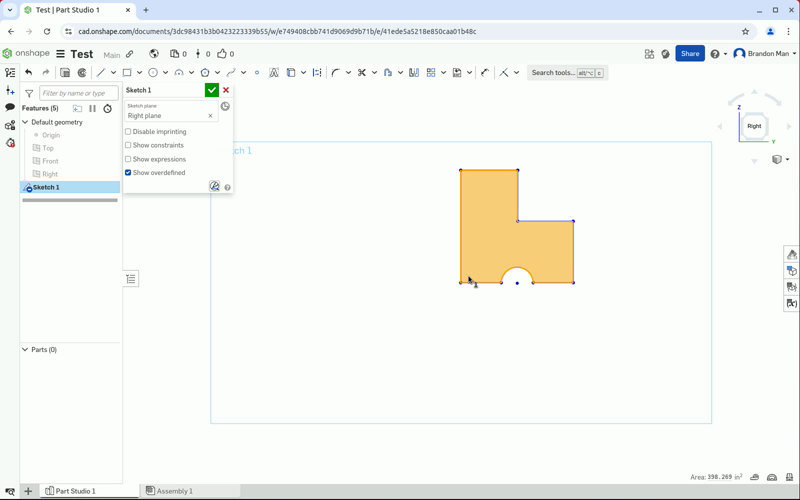
mouse_move(73, 352)
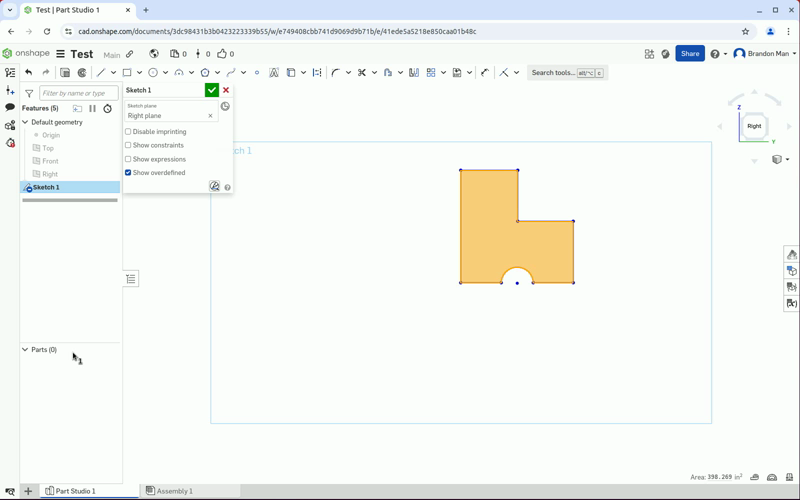
key(shift+y)
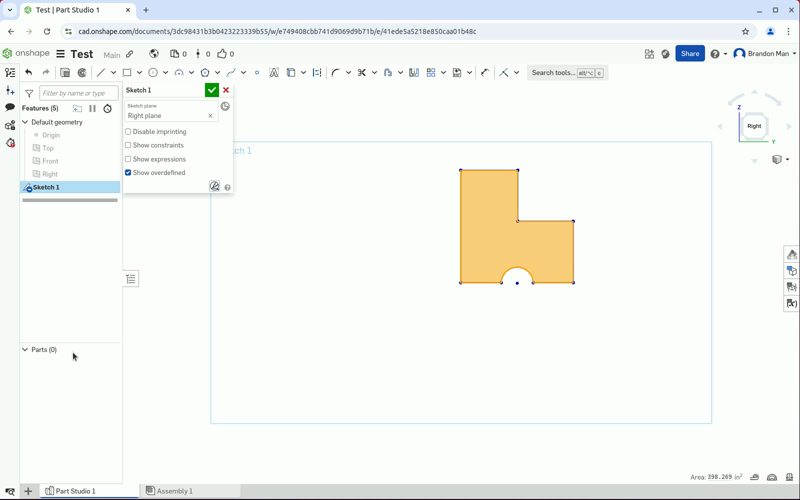
key(shift+e)
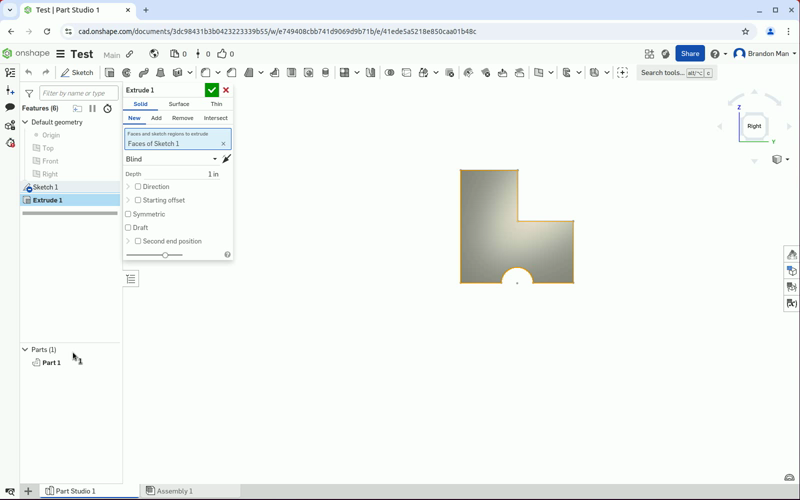
mouse_move(143, 106)
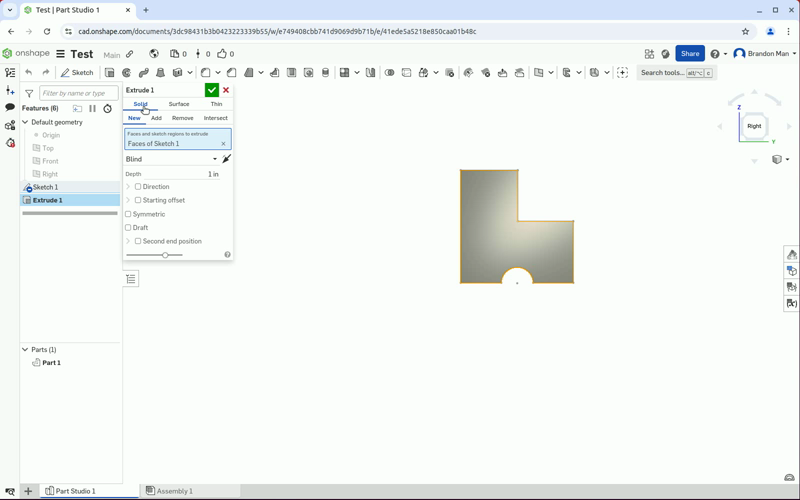
click(143, 106)
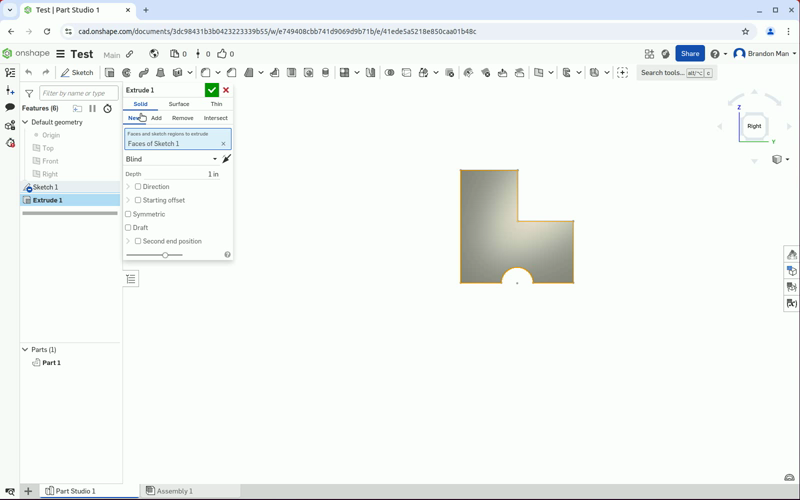
mouse_move(137, 120)
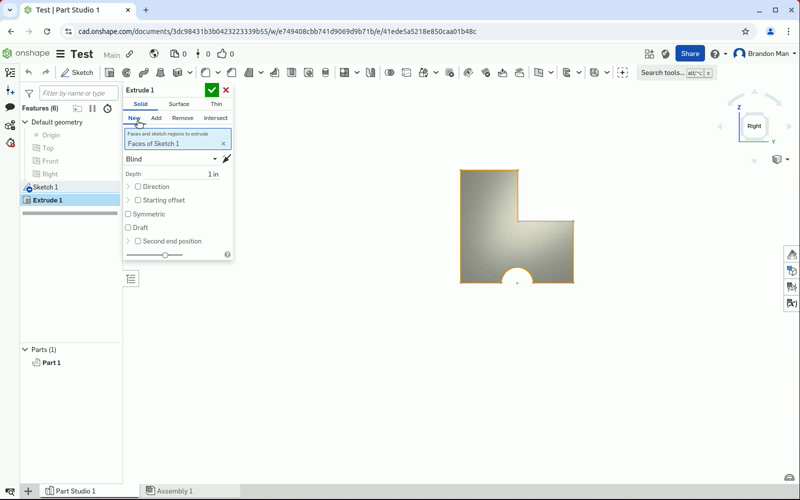
click(137, 120)
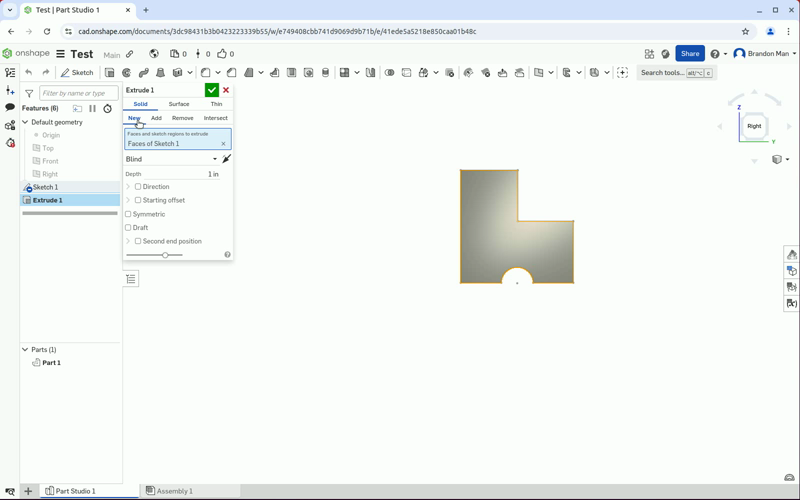
key(tab, 4)
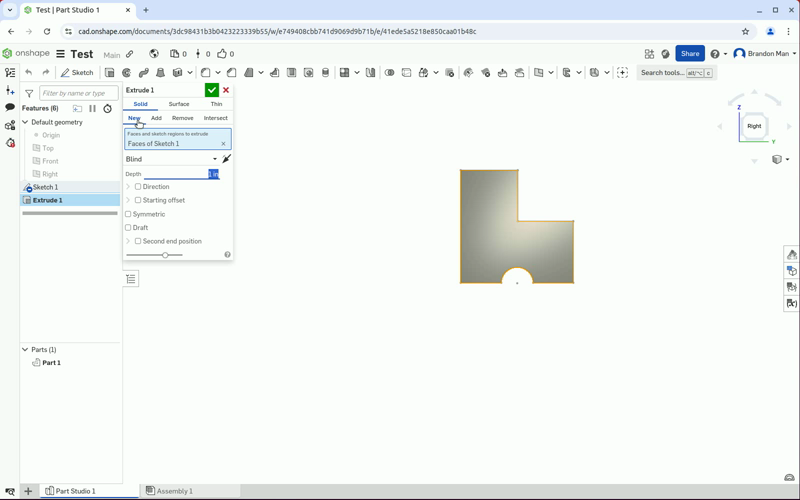
text(23.108)
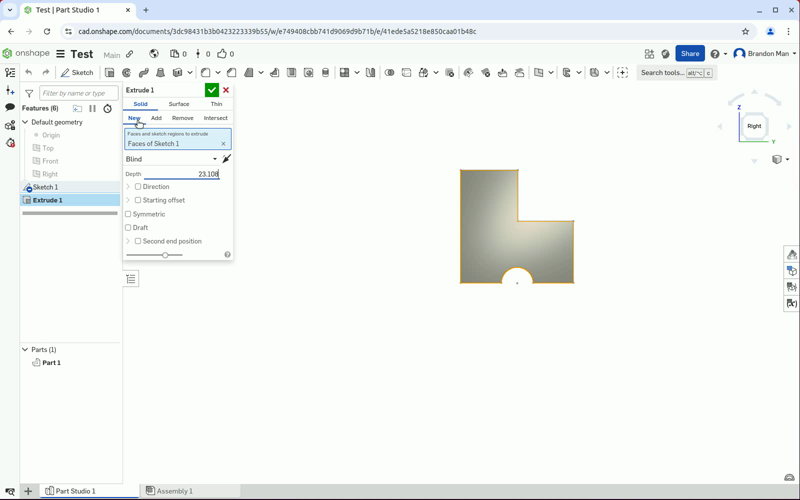
key(enter)
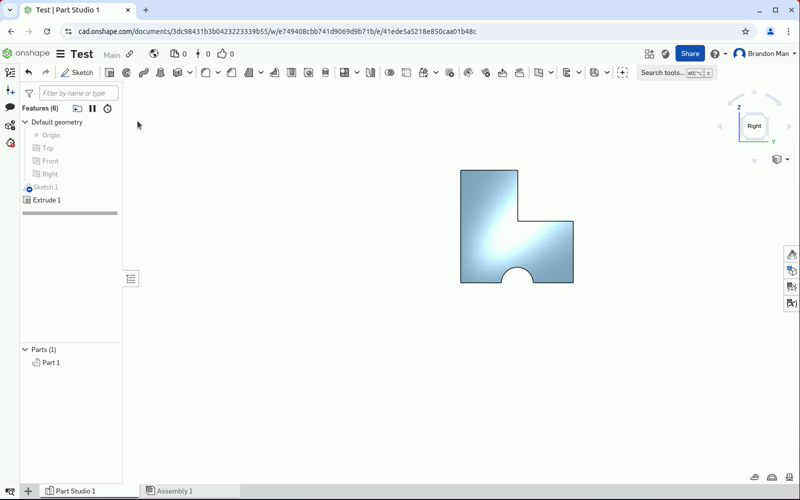
key(shift+h)
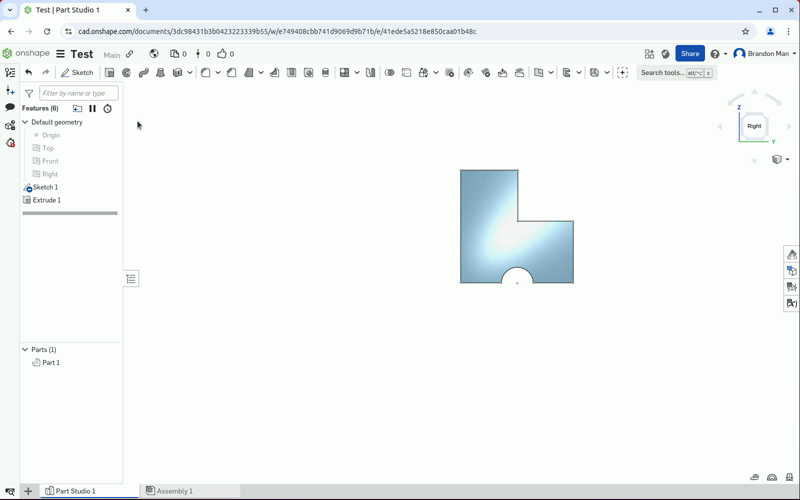
key(shift+h)
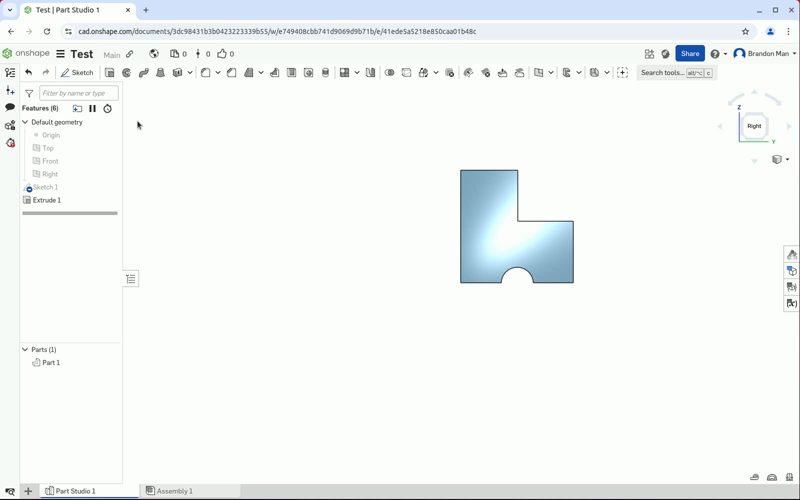
mouse_move(73, 189)
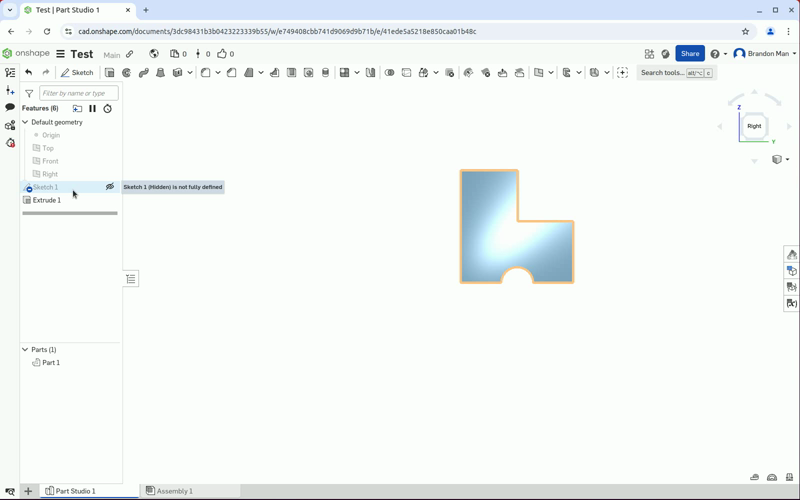
click(73, 189)
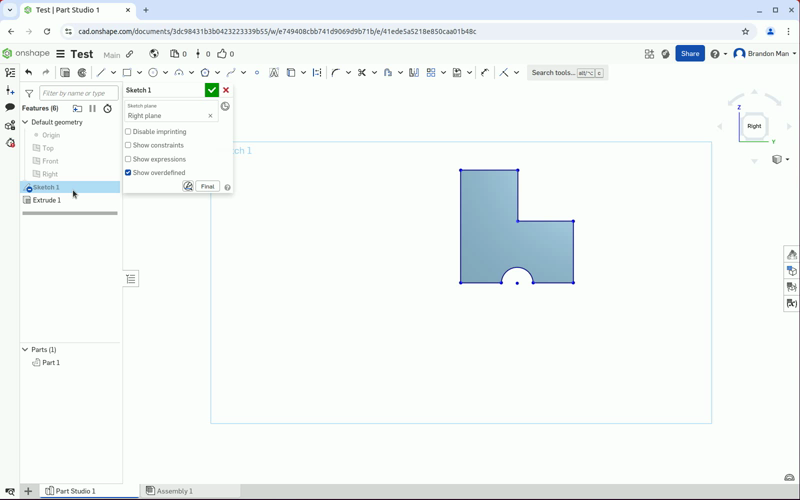
mouse_move(229, 92)
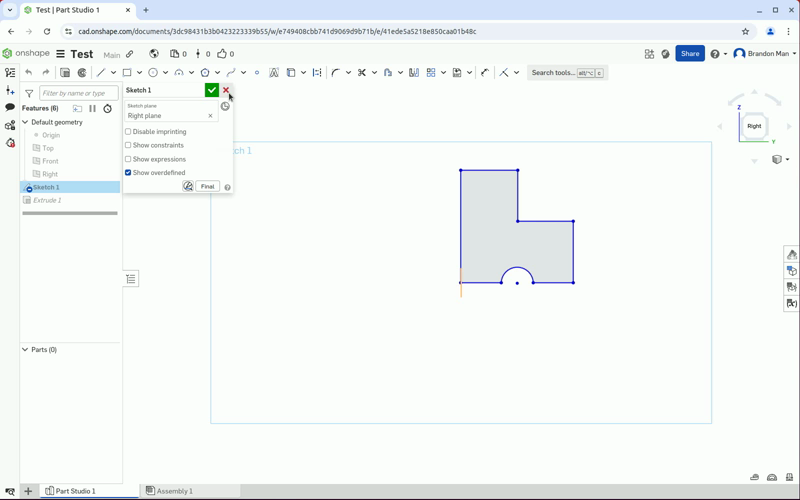
click(229, 92)
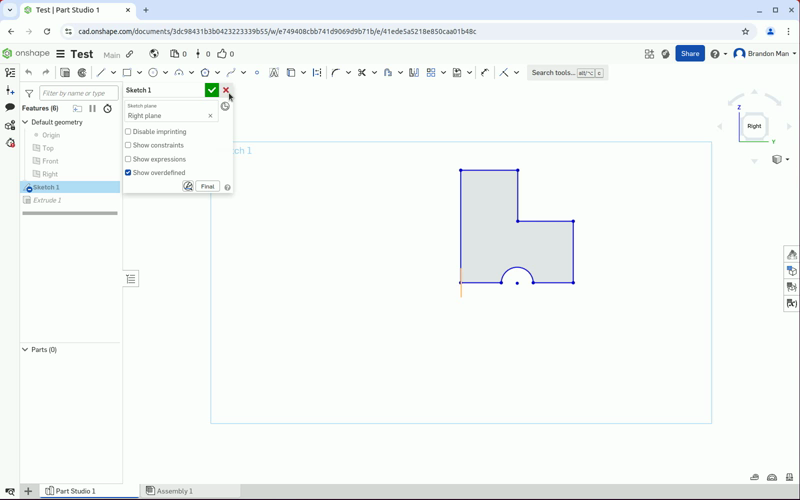
key(shift+s)
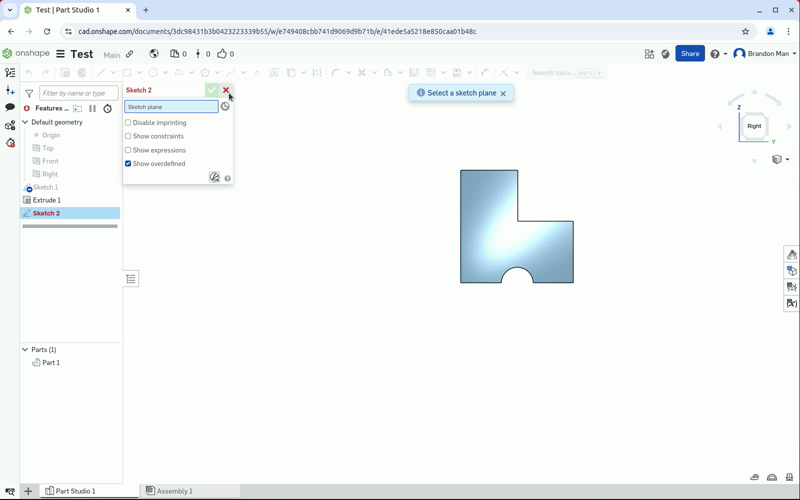
mouse_move(73, 176)
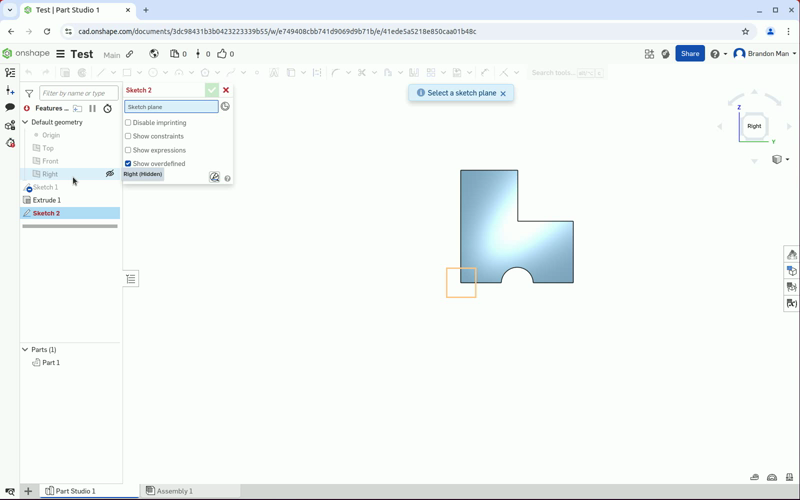
click(73, 176)
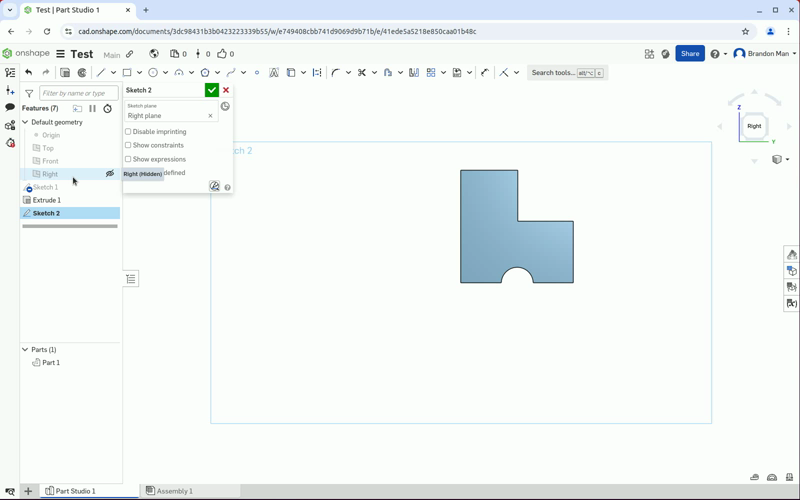
mouse_move(73, 352)
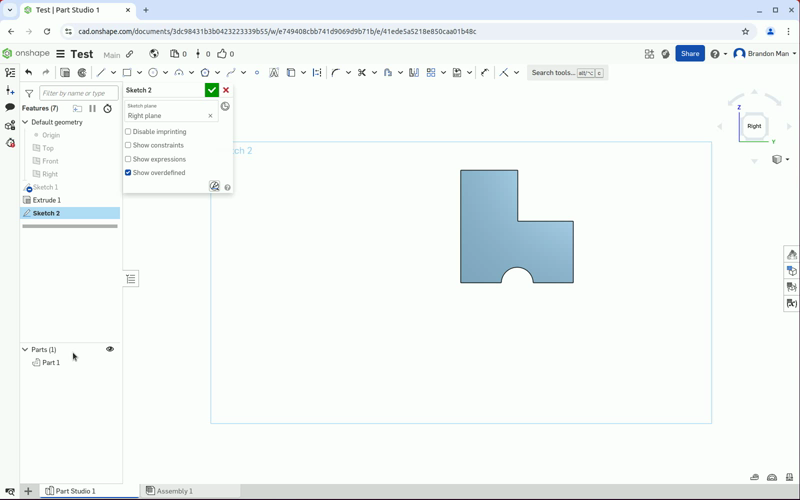
key(y)
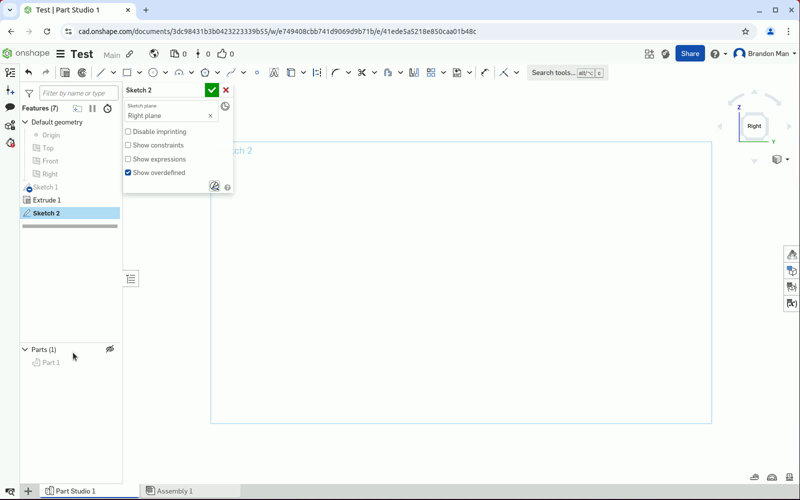
key(l)
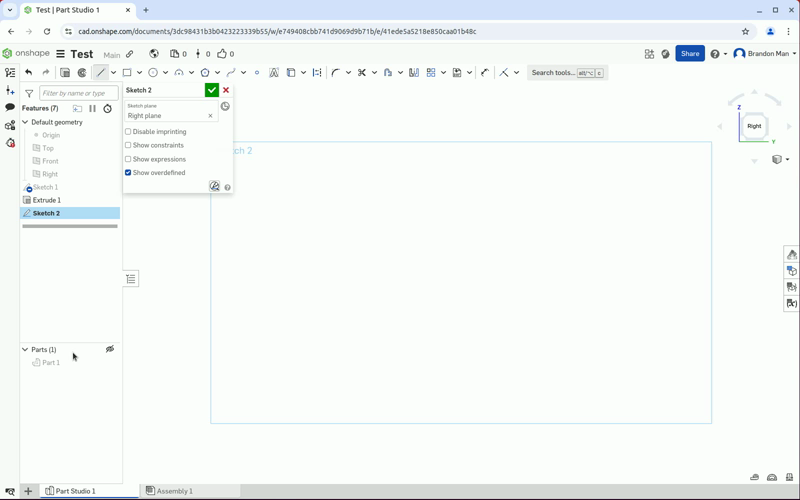
key_down(shift)
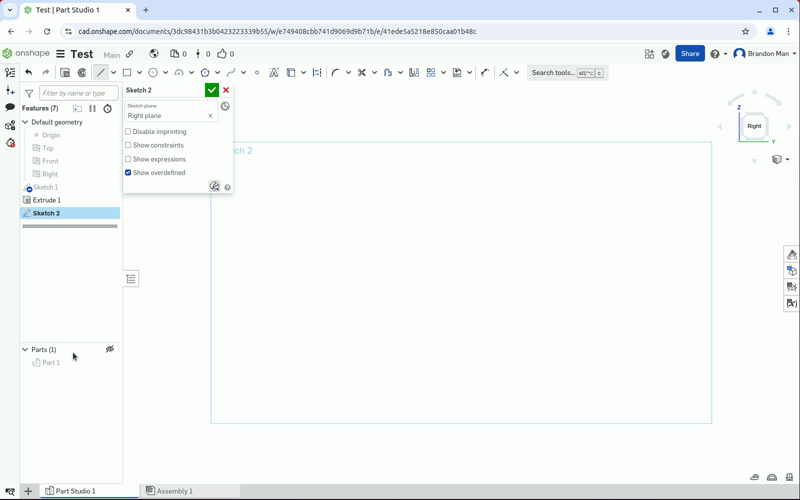
mouse_move(501, 282)
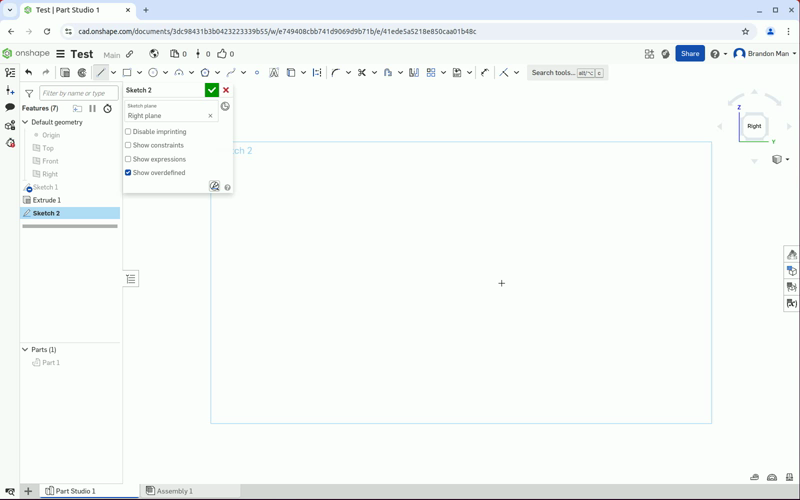
click(501, 282)
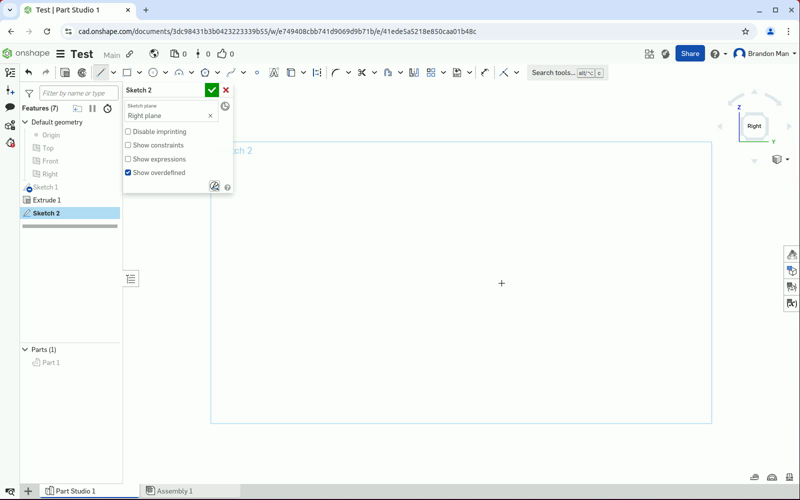
key_up(shift)
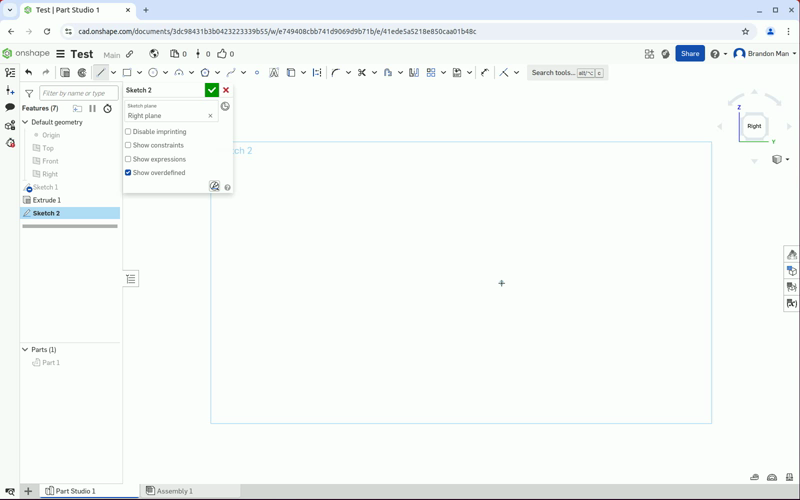
key_down(shift)
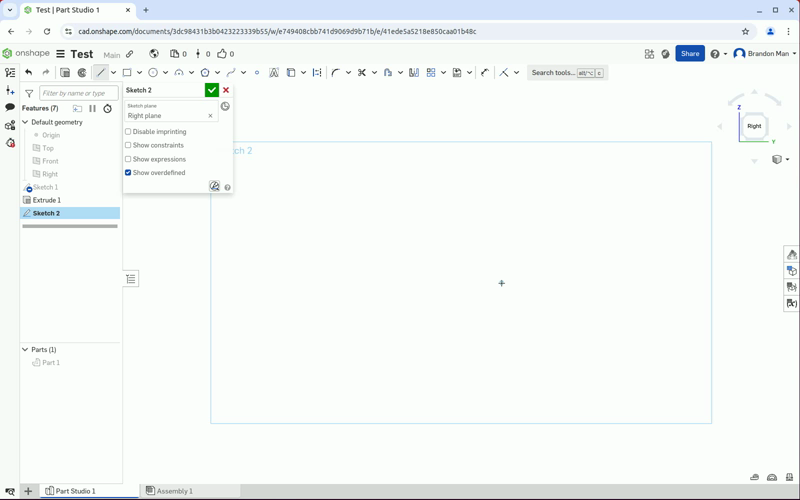
mouse_move(531, 282)
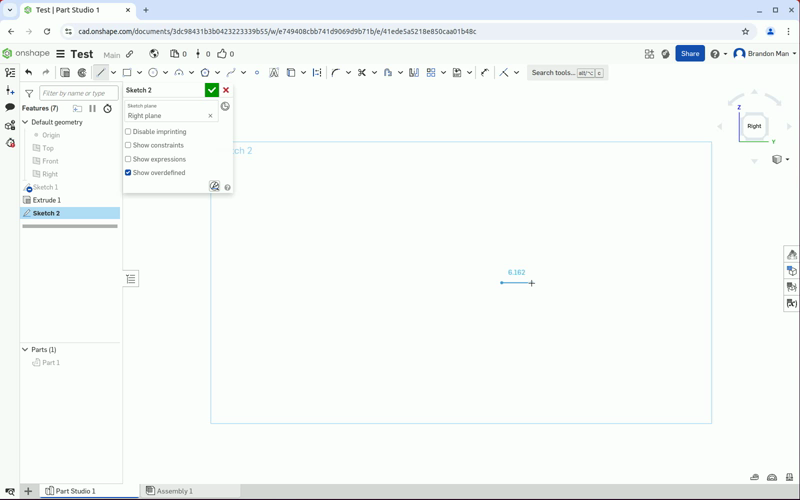
mouse_move(533, 282)
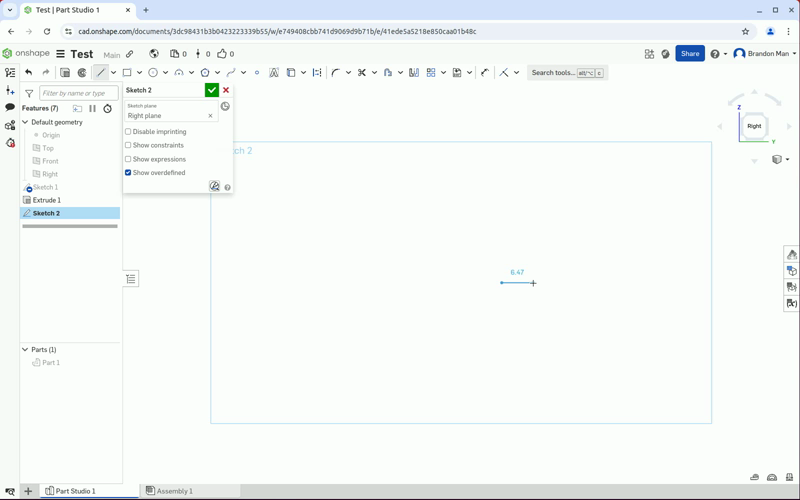
click(533, 282)
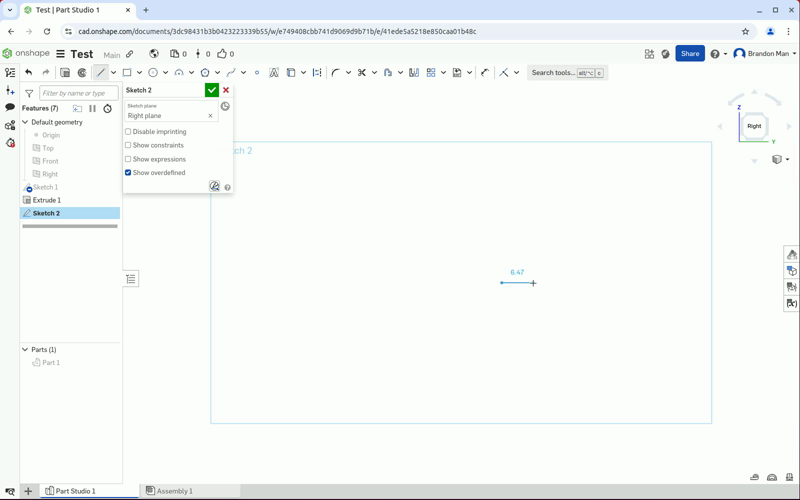
key_up(shift)
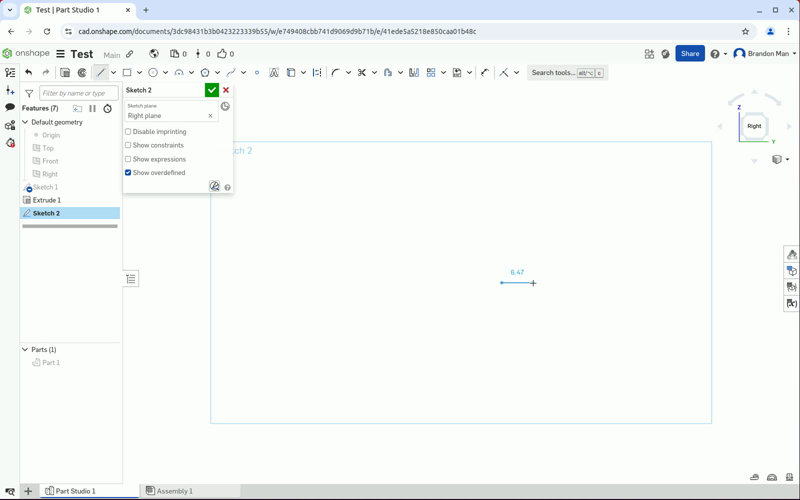
key(esc)
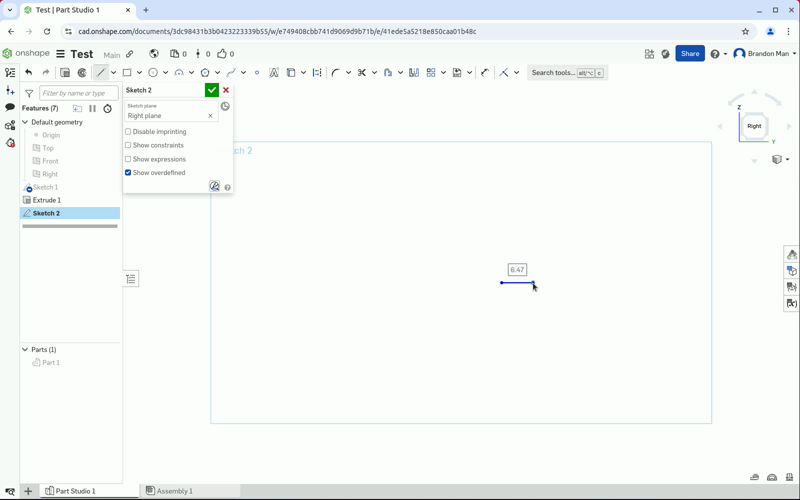
key(a)
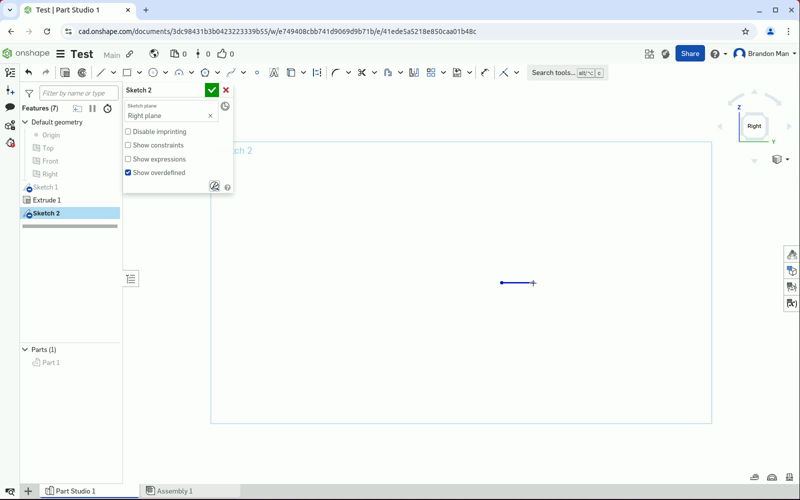
mouse_move(533, 282)
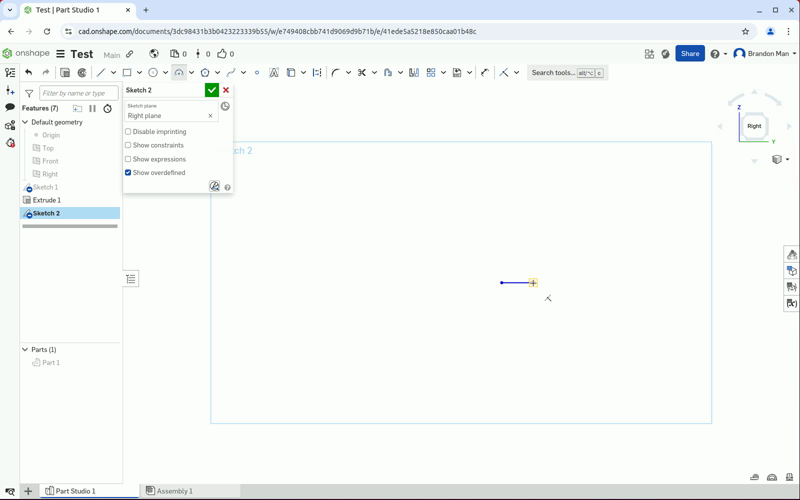
click(533, 282)
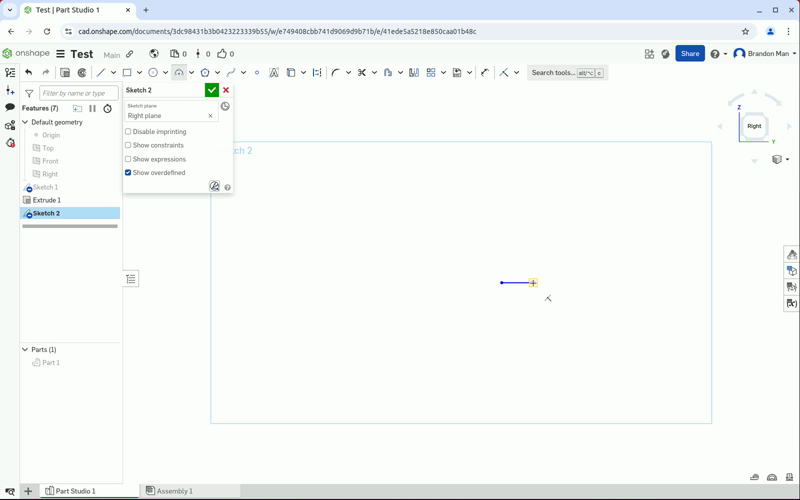
mouse_move(501, 282)
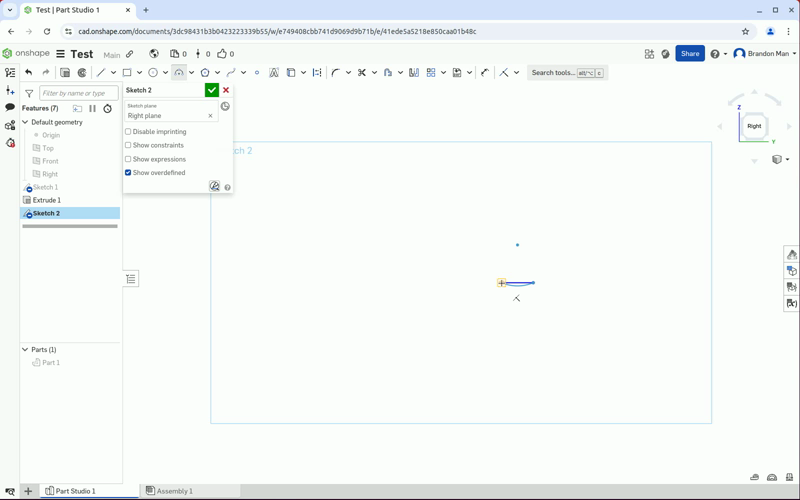
click(501, 282)
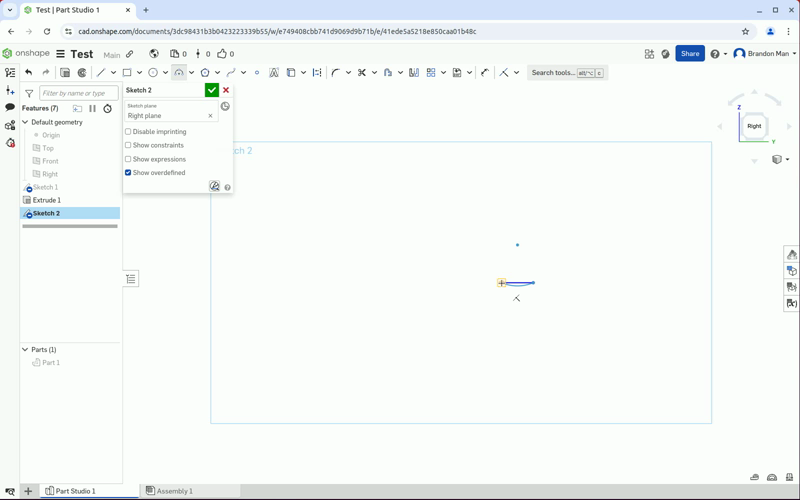
key_down(shift)
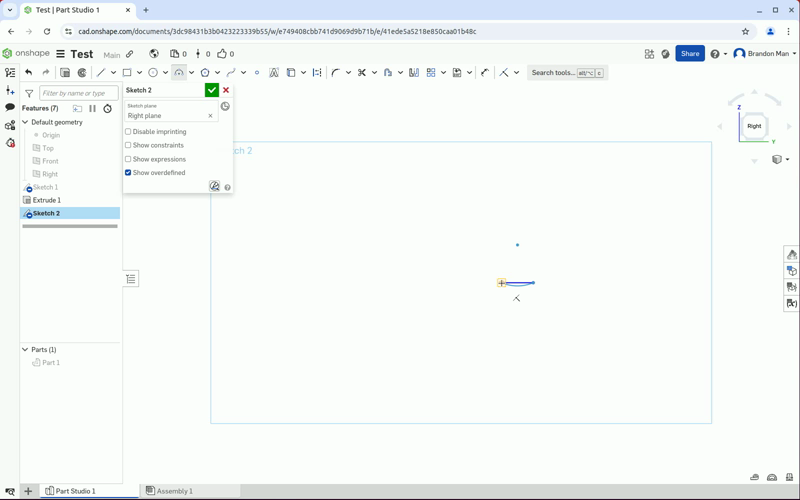
mouse_move(517, 267)
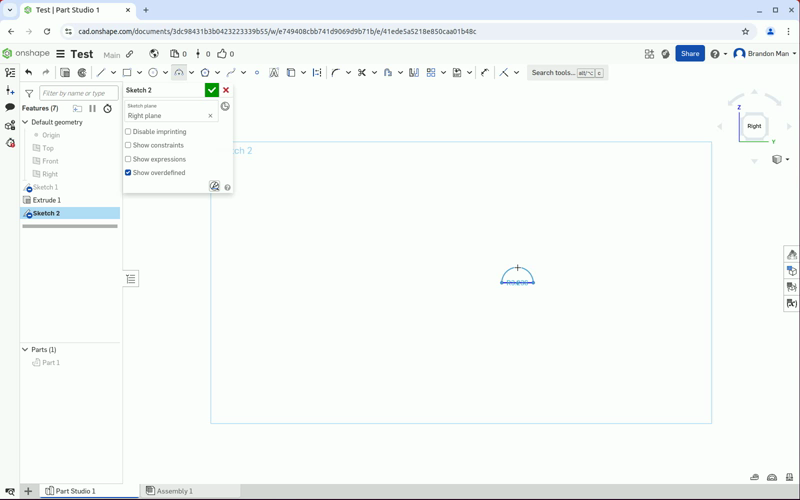
click(517, 267)
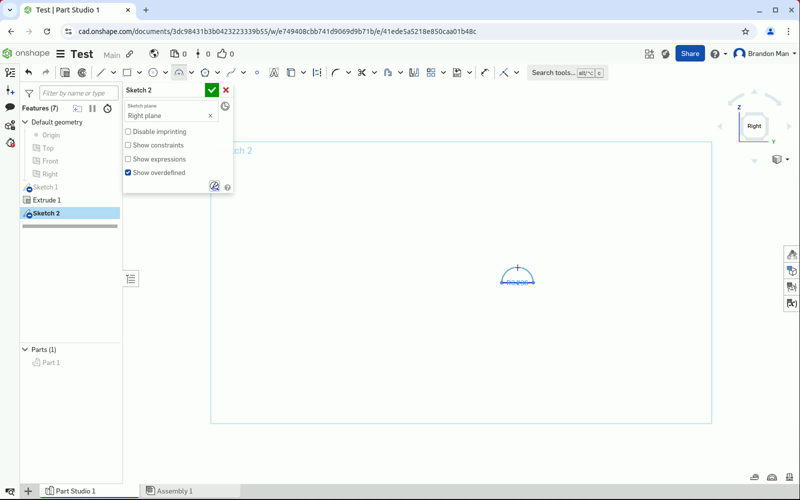
key_up(shift)
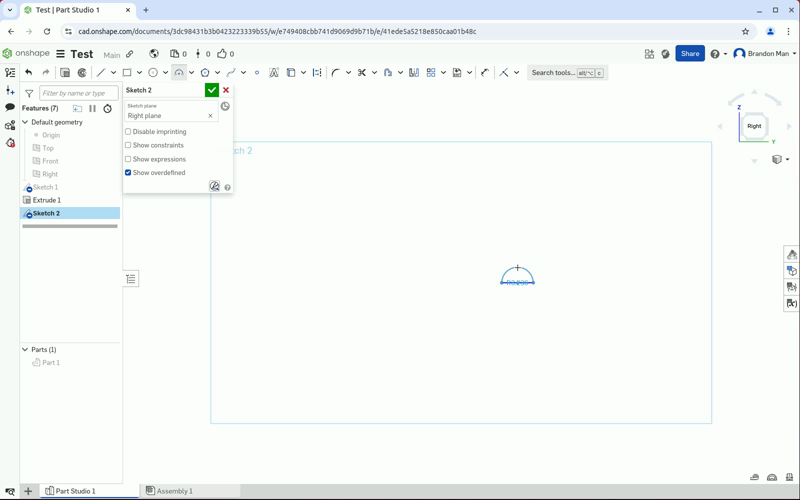
key(esc)
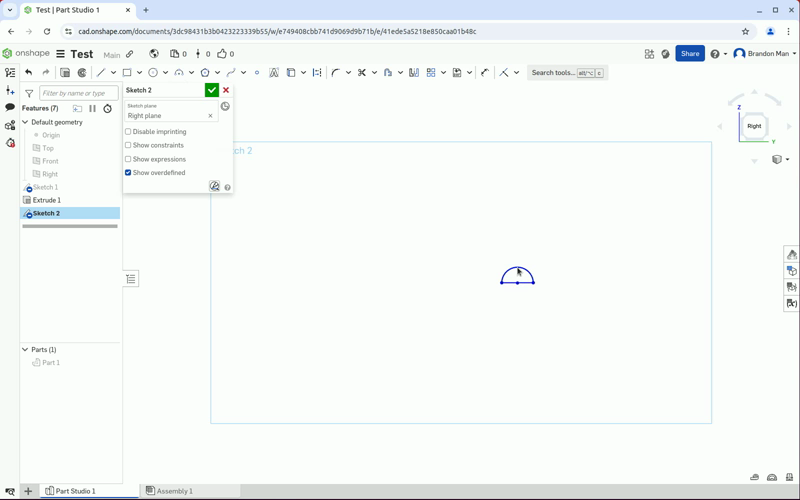
mouse_move(526, 272)
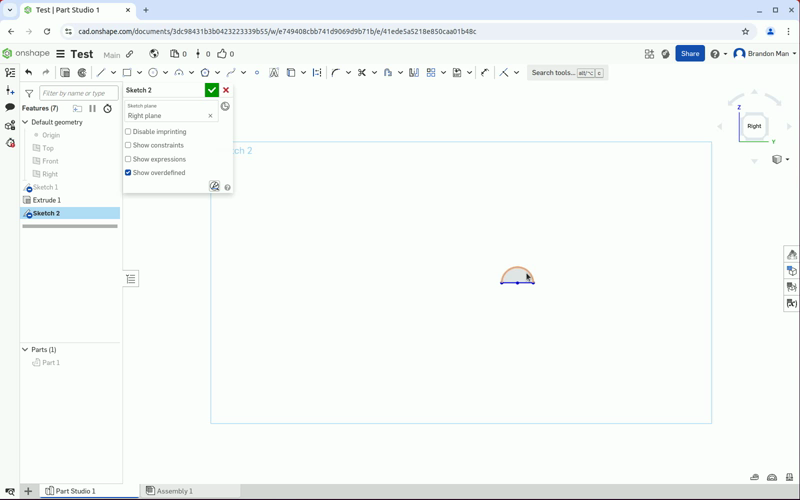
scroll(6)
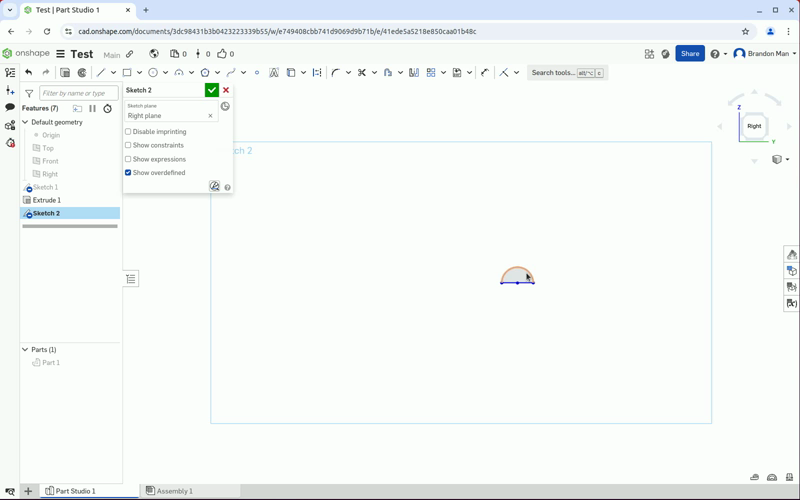
scroll(6)
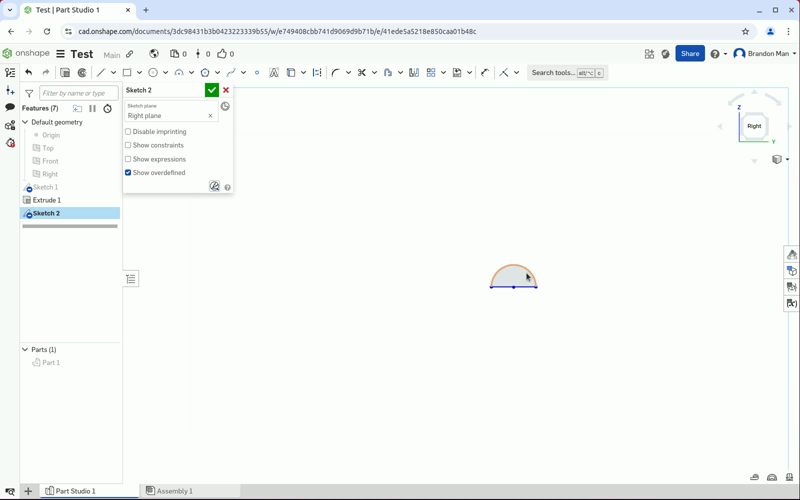
scroll(6)
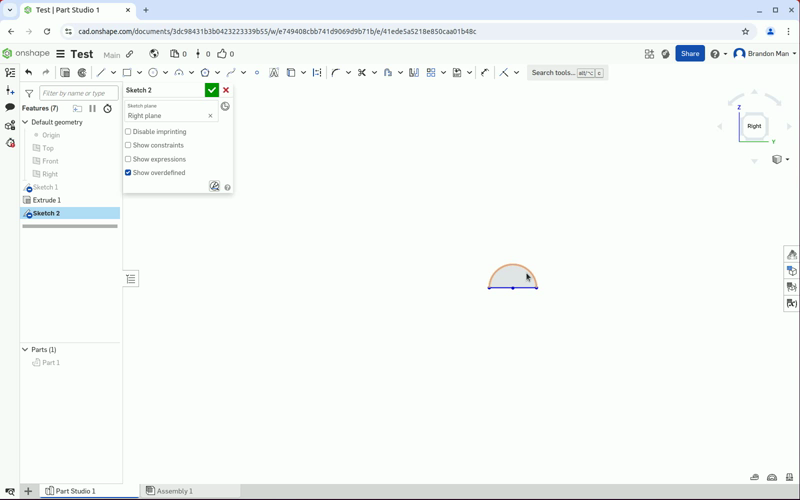
scroll(6)
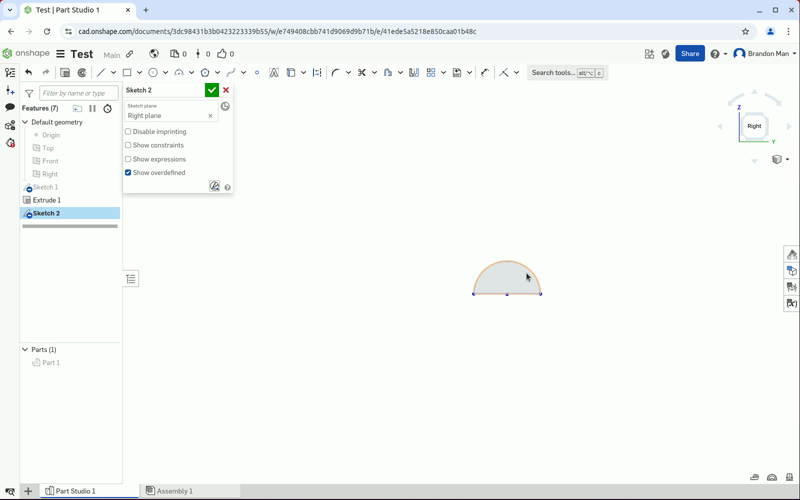
scroll(6)
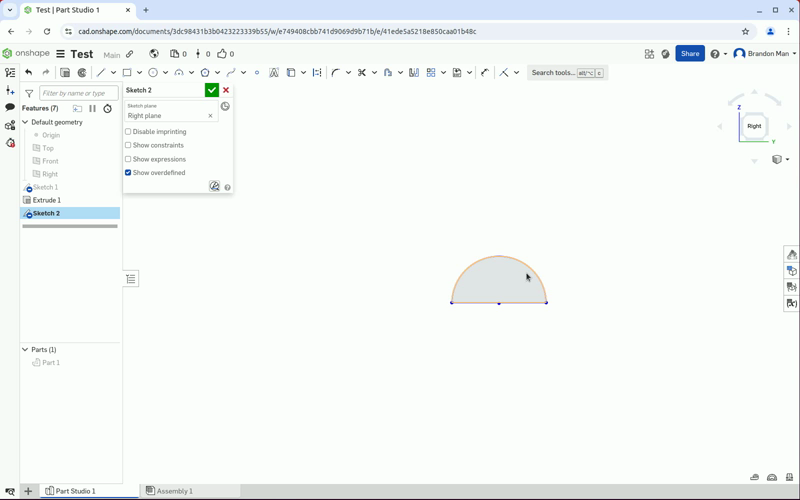
scroll(6)
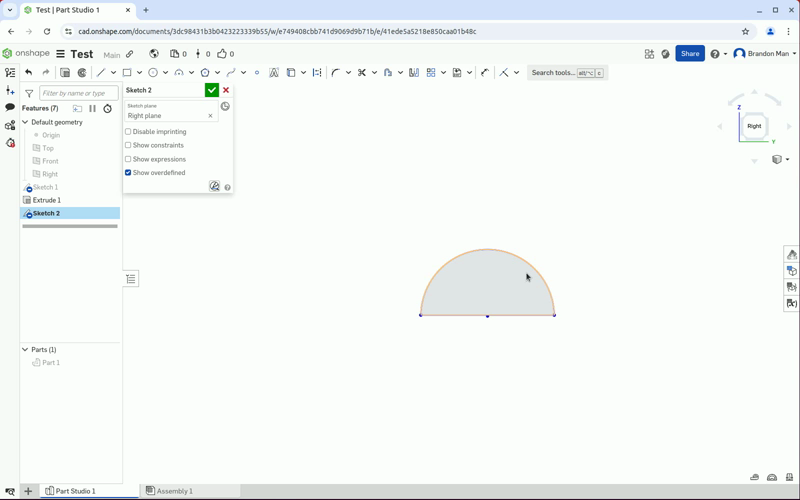
scroll(6)
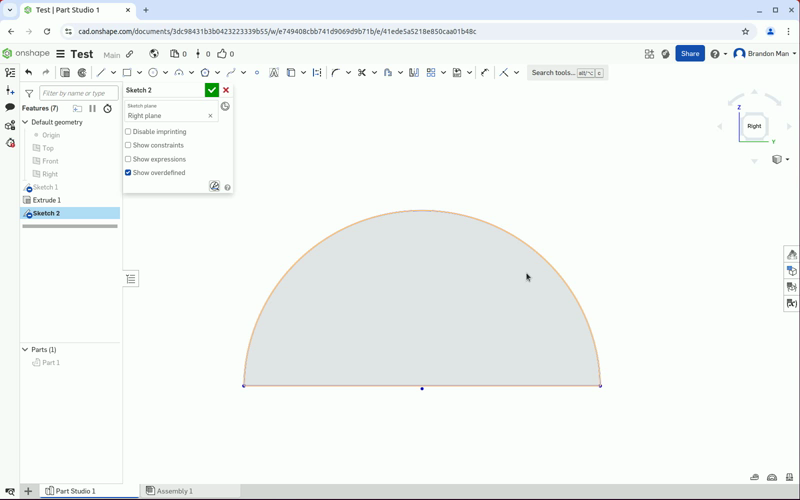
click(526, 272)
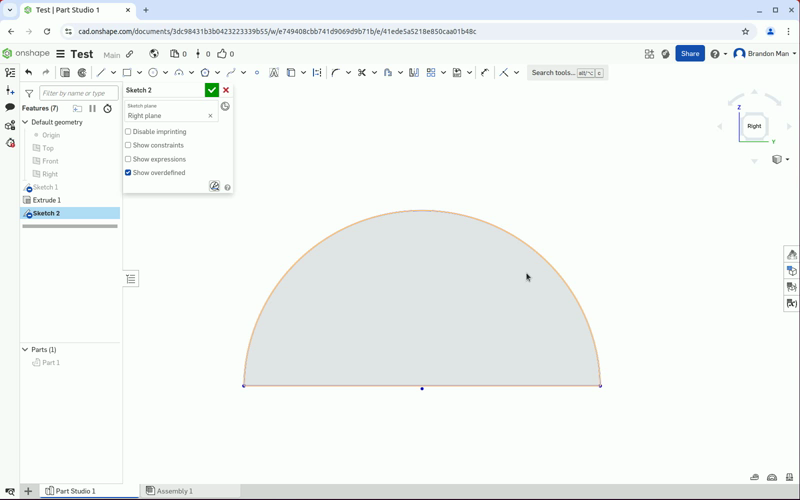
scroll(-6)
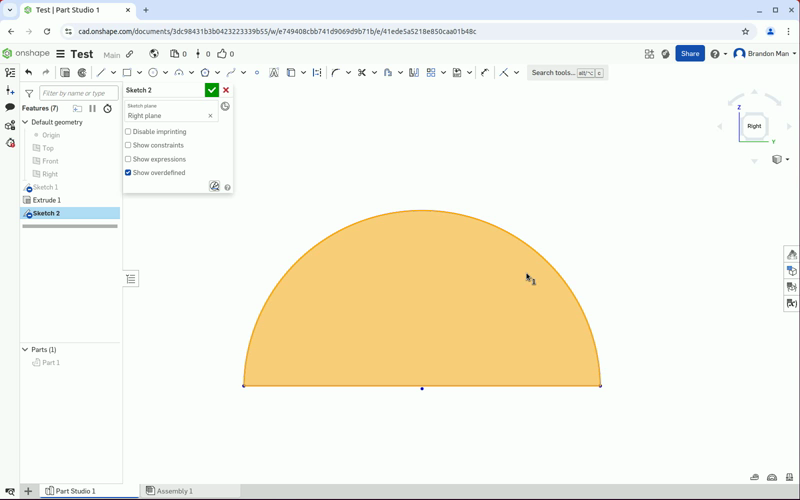
scroll(-6)
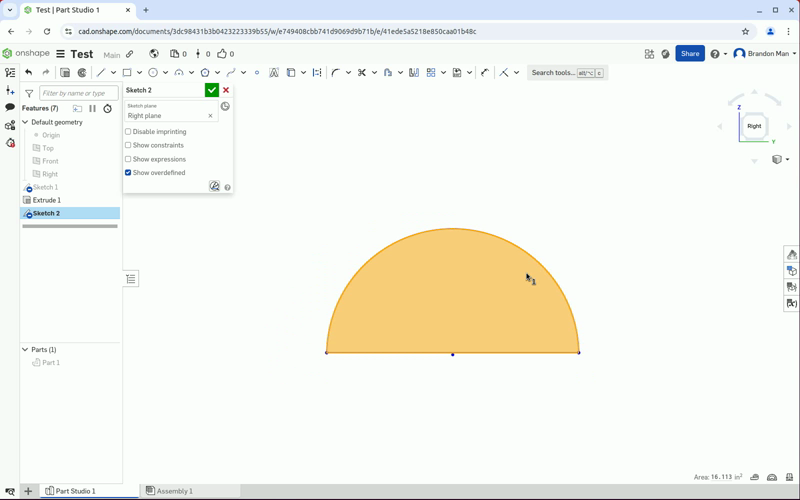
scroll(-6)
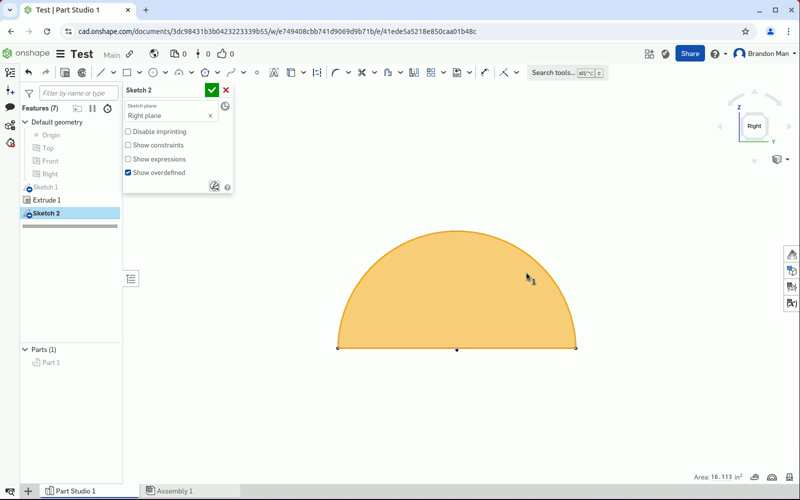
scroll(-6)
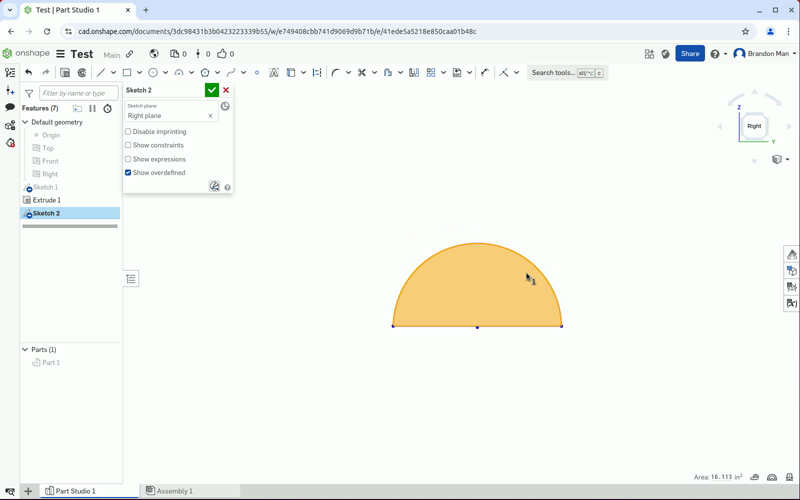
scroll(-6)
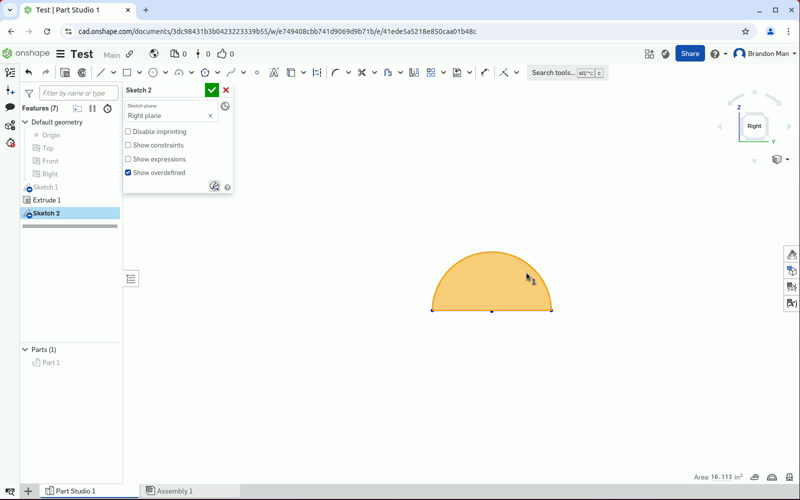
scroll(-6)
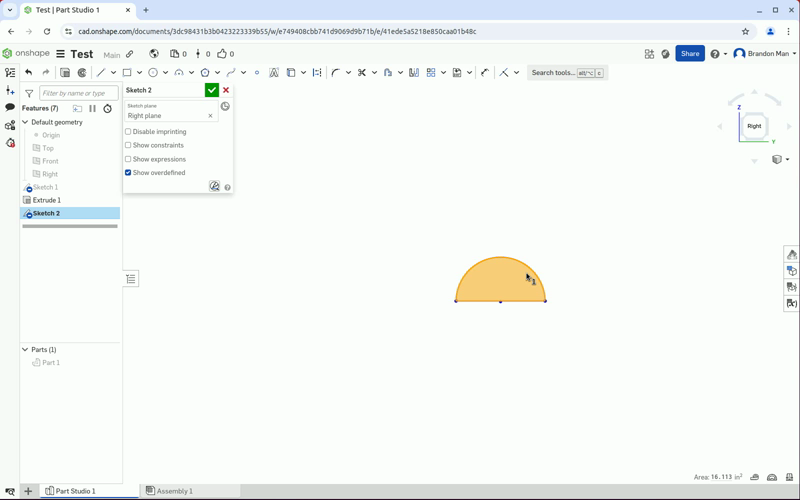
scroll(-6)
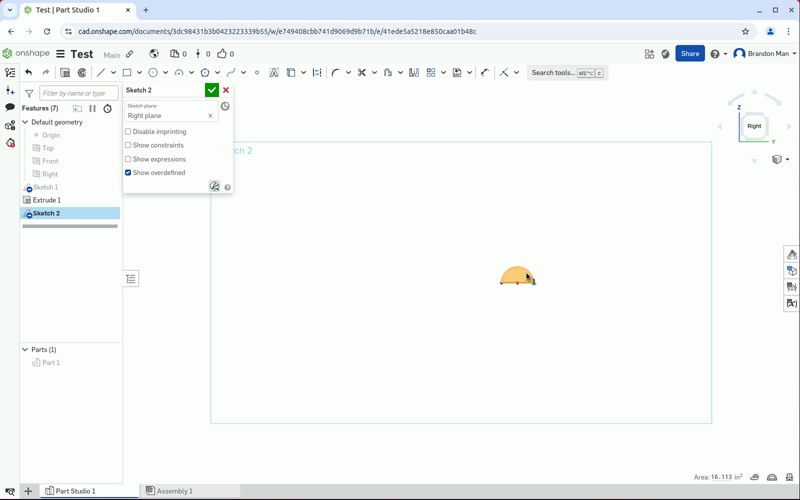
mouse_move(73, 352)
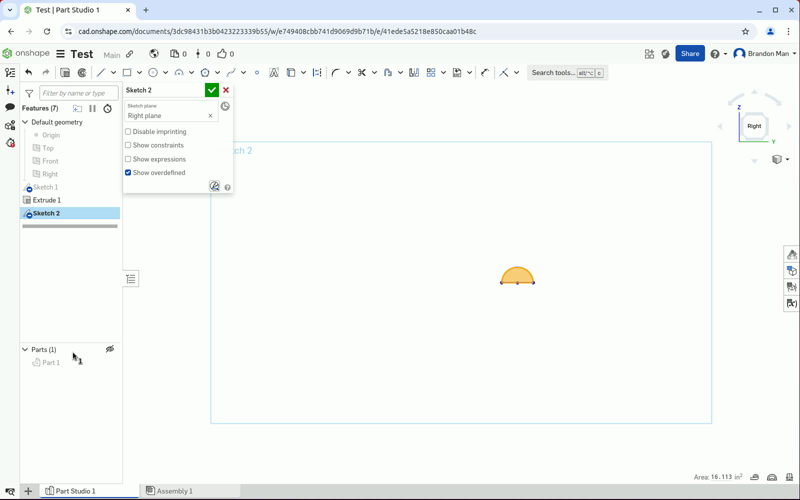
key(shift+y)
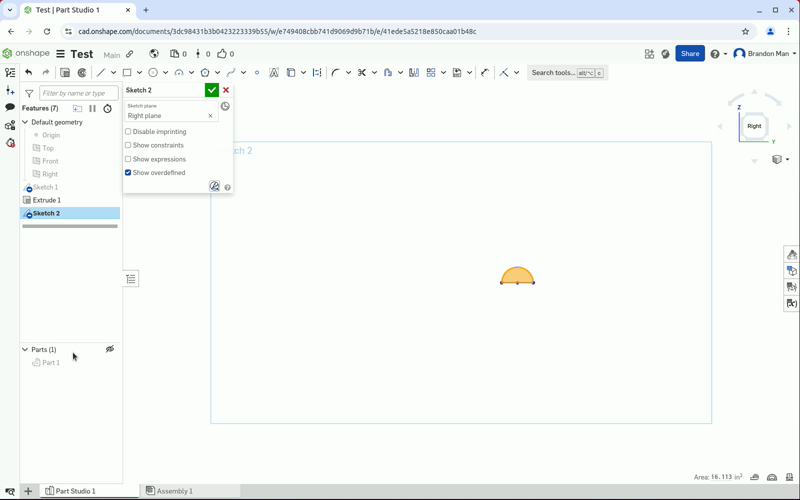
key(shift+e)
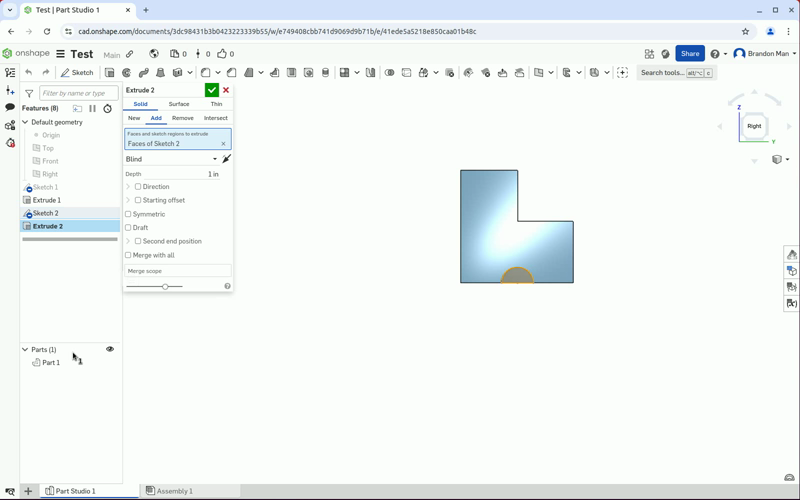
mouse_move(143, 106)
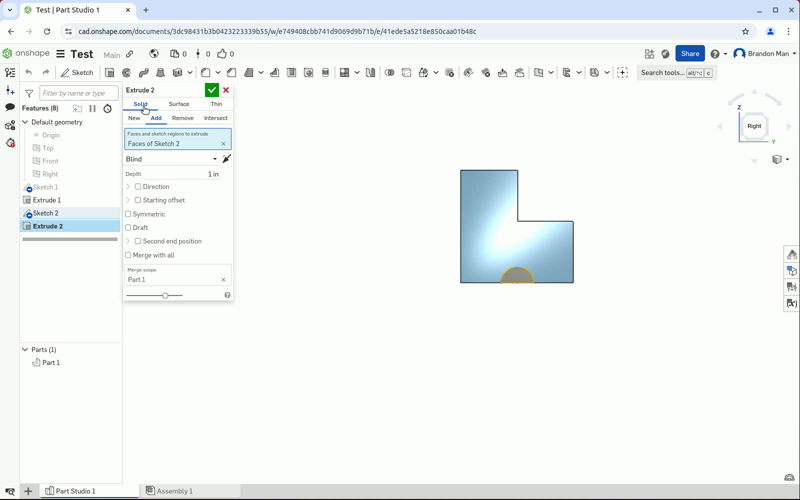
click(143, 106)
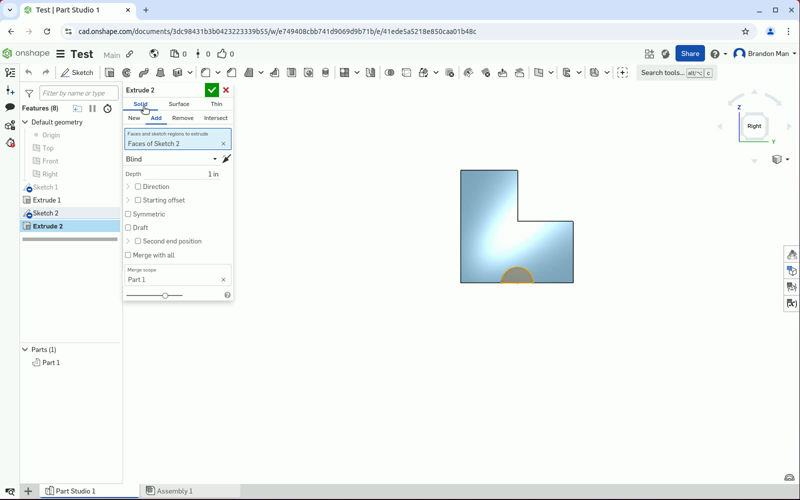
mouse_move(137, 120)
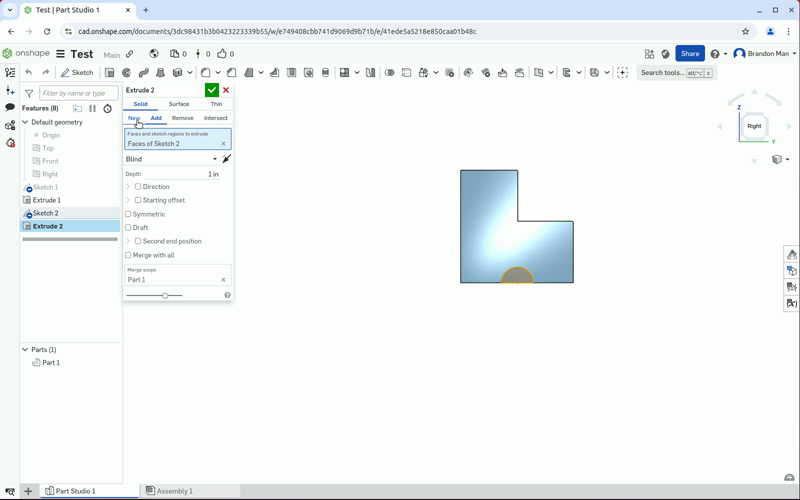
click(137, 120)
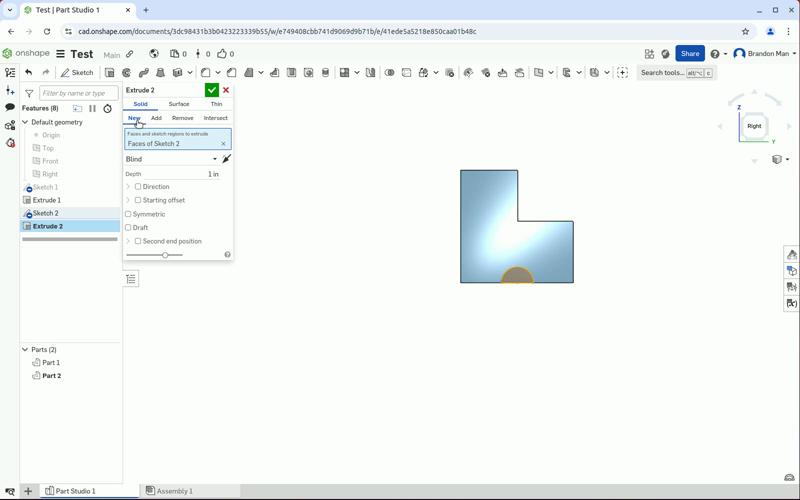
key(tab, 4)
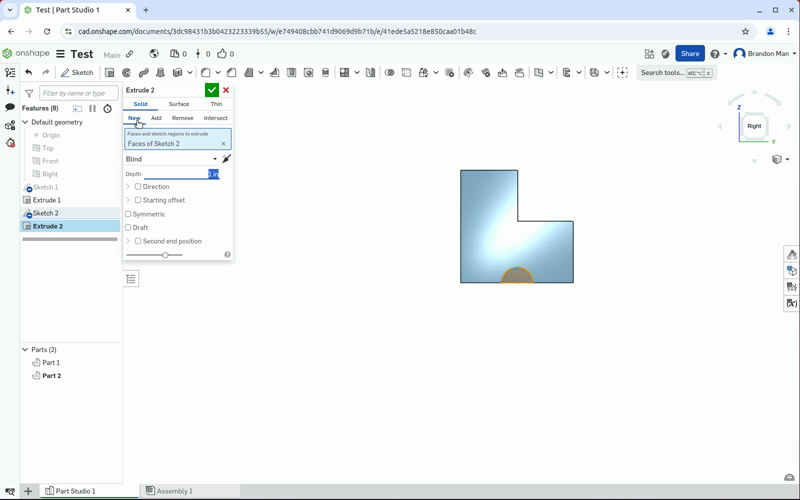
text(23.108)
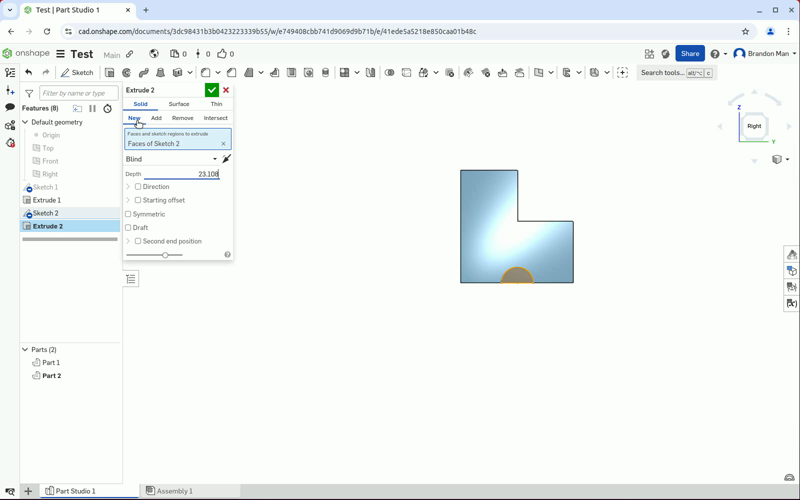
key(enter)
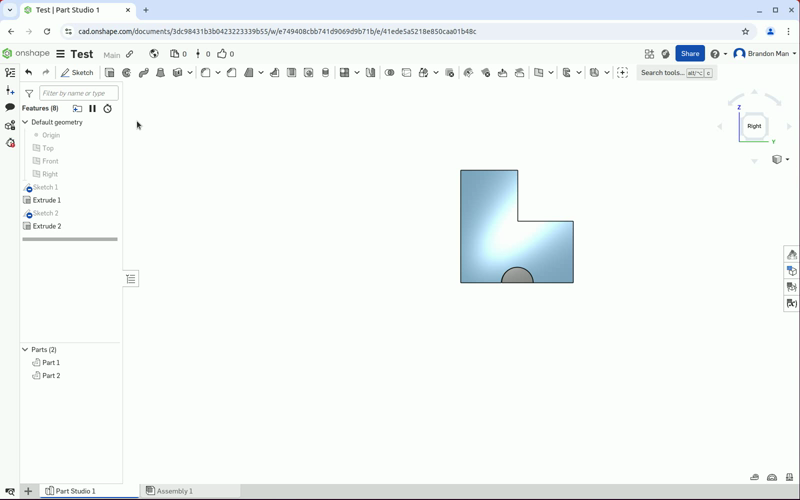
key(shift+h)
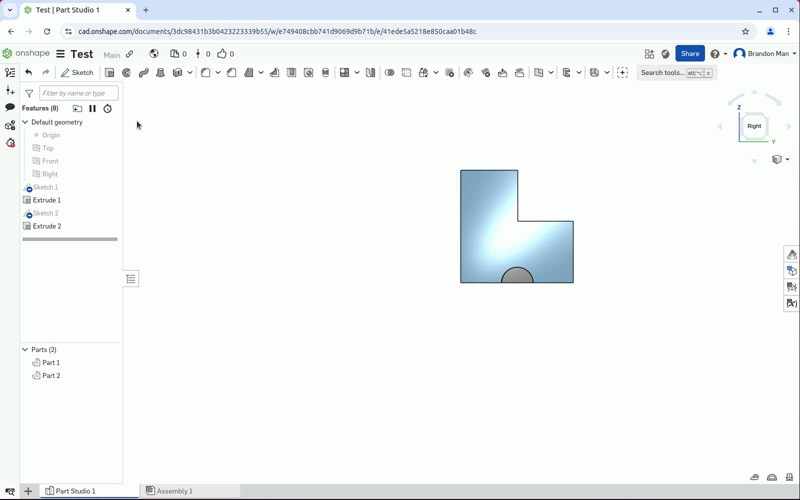
key(shift+h)
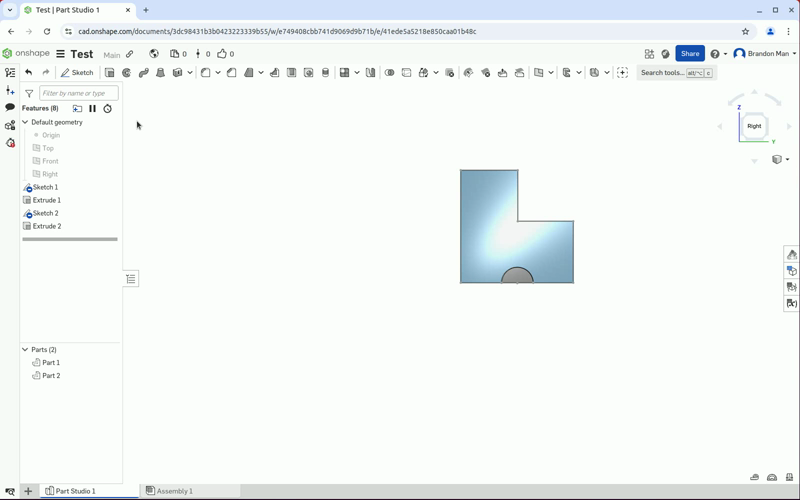
key(shift+7)
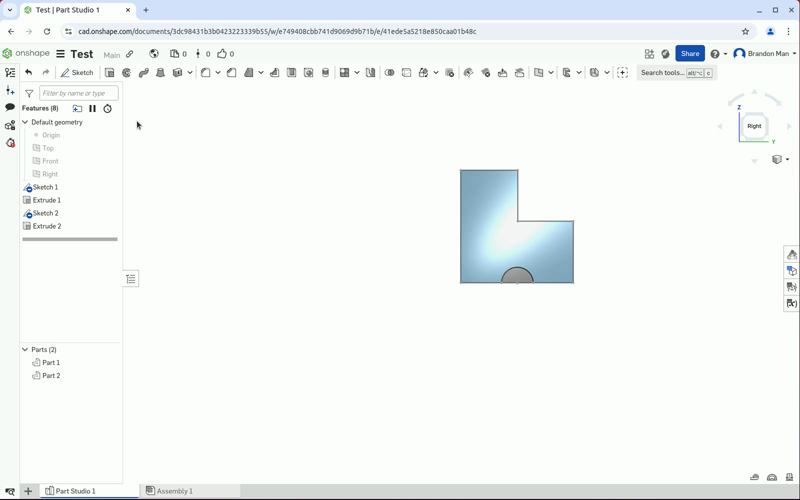
key(right, 2)
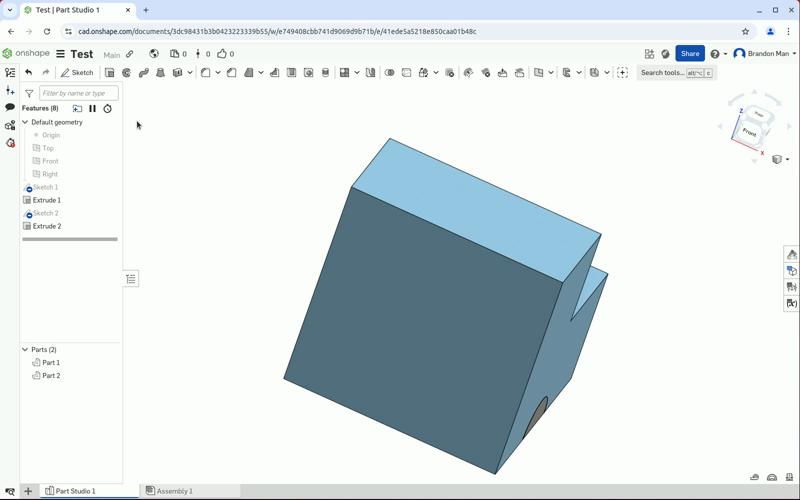
key(down, 2)
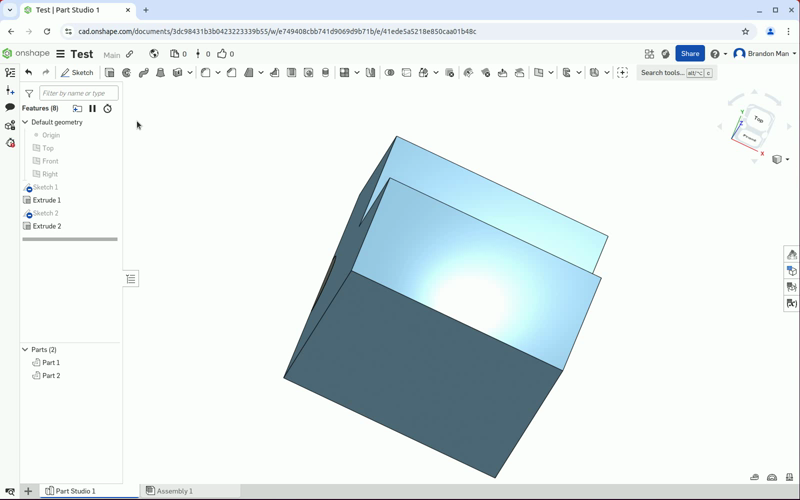
key(up, 2)
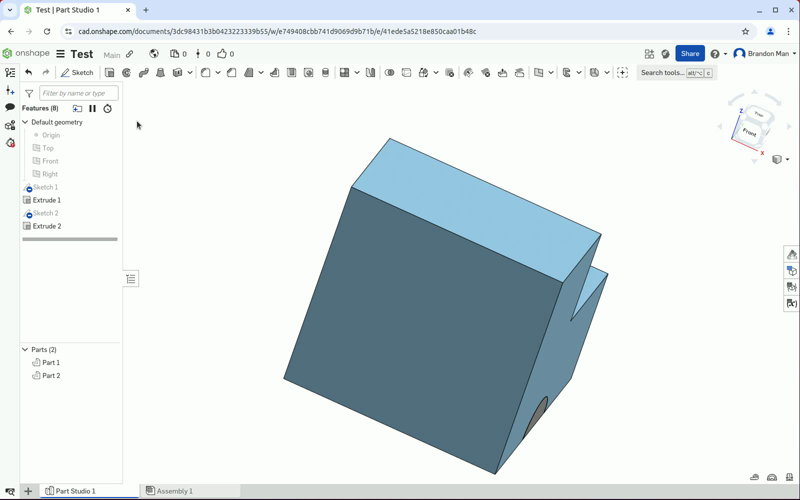
key(left, 2)
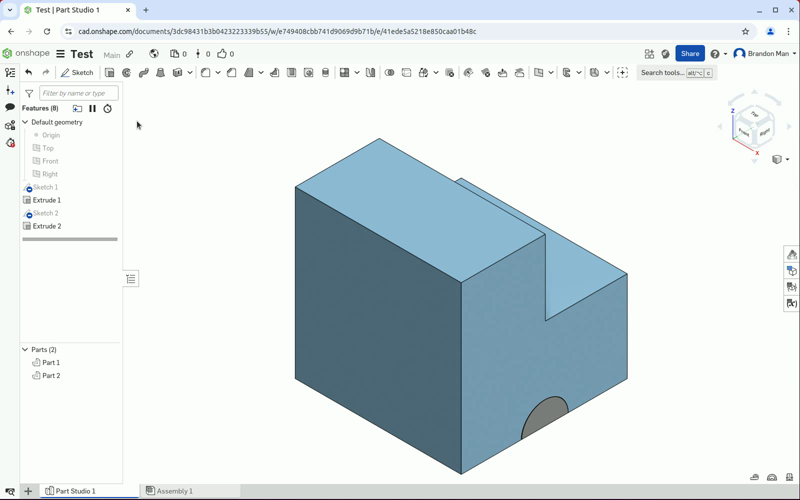
mouse_move(73, 189)
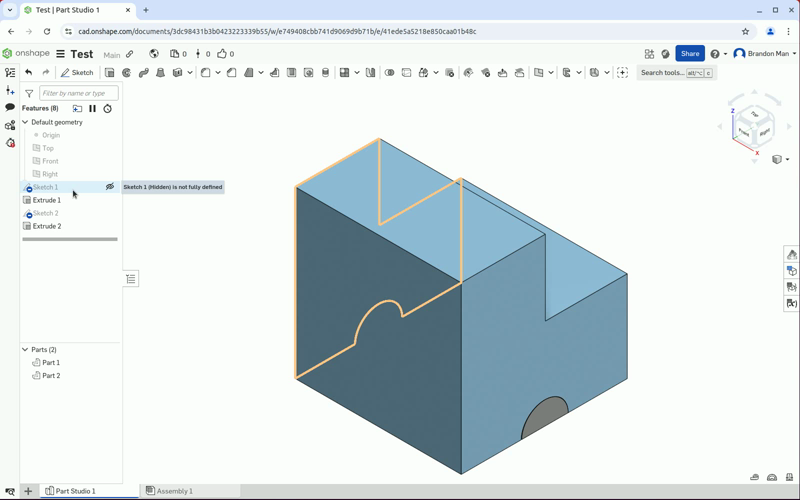
click(73, 189)